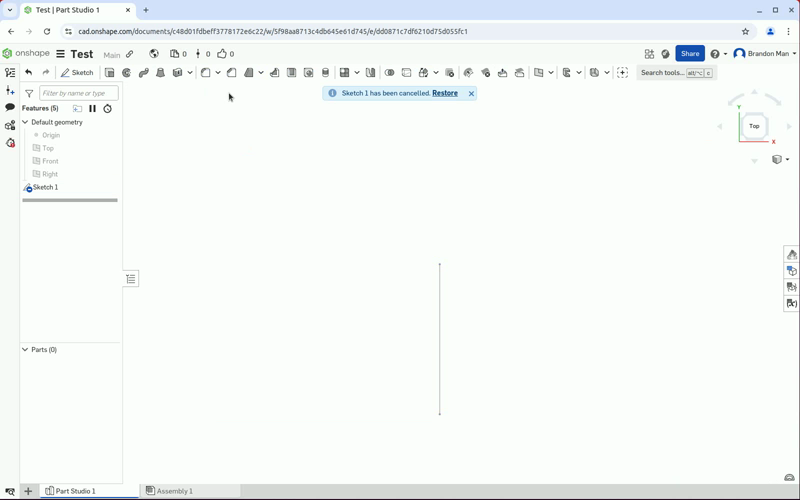
key(shift+h)
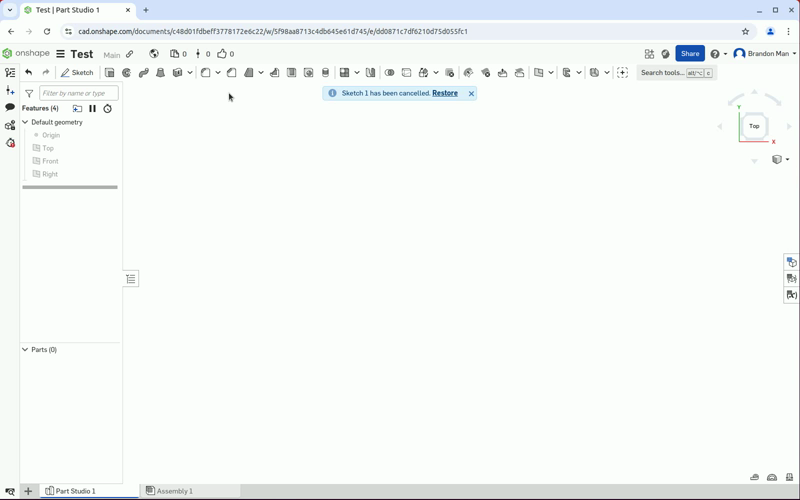
mouse_move(73, 352)
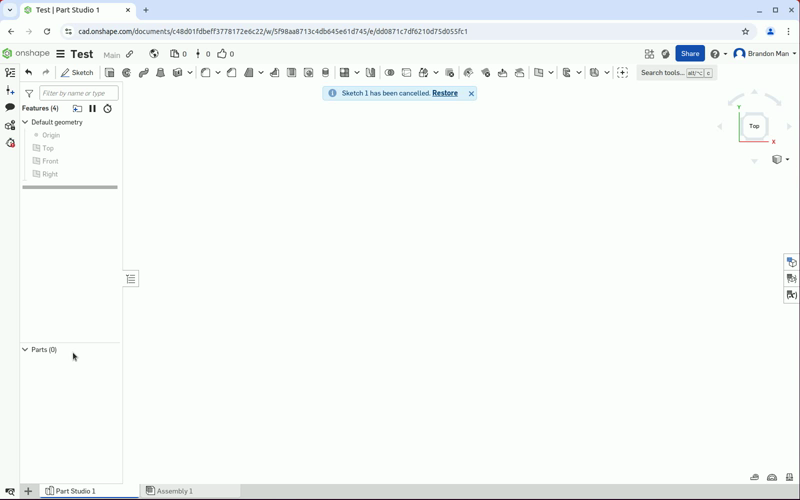
key(y)
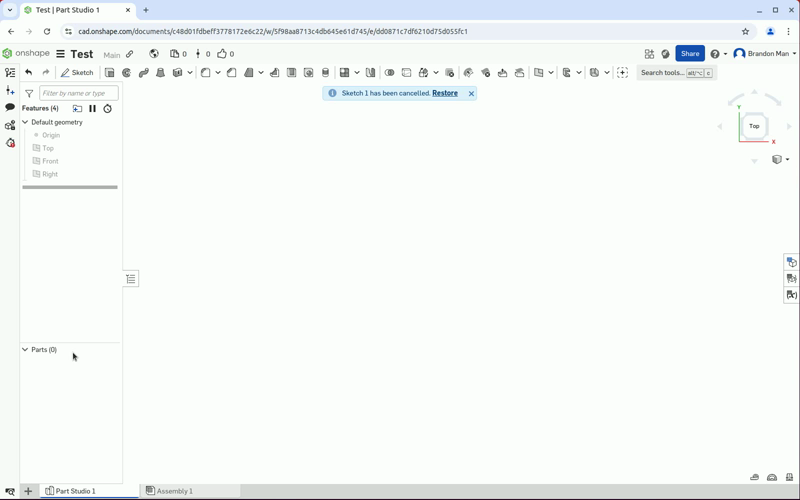
key(shift+p)
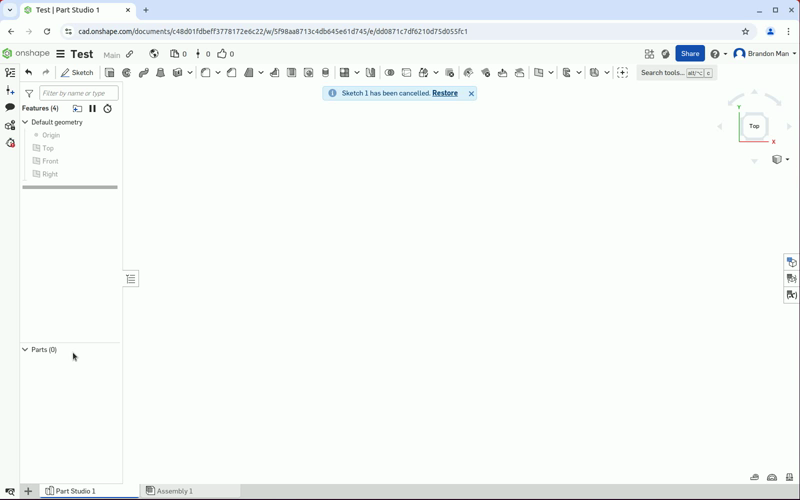
key(space)
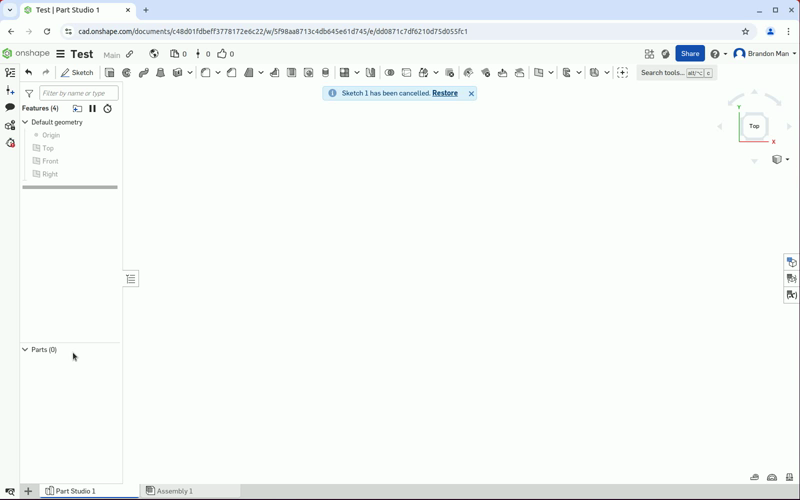
key_down(shift)
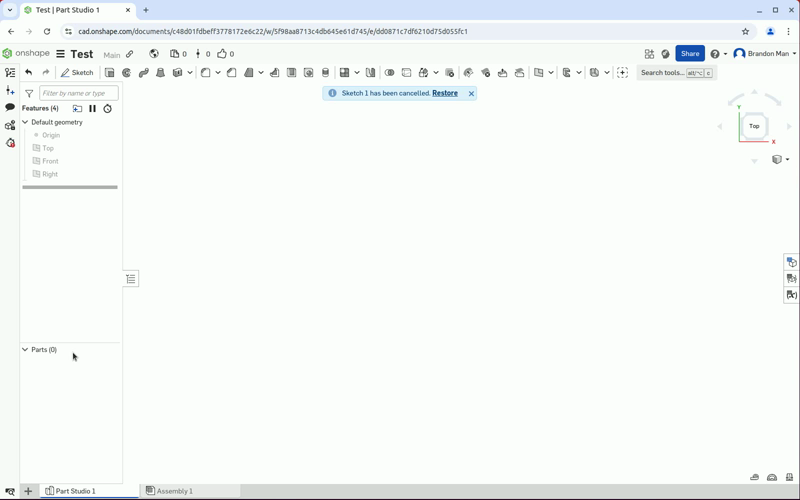
key(up)
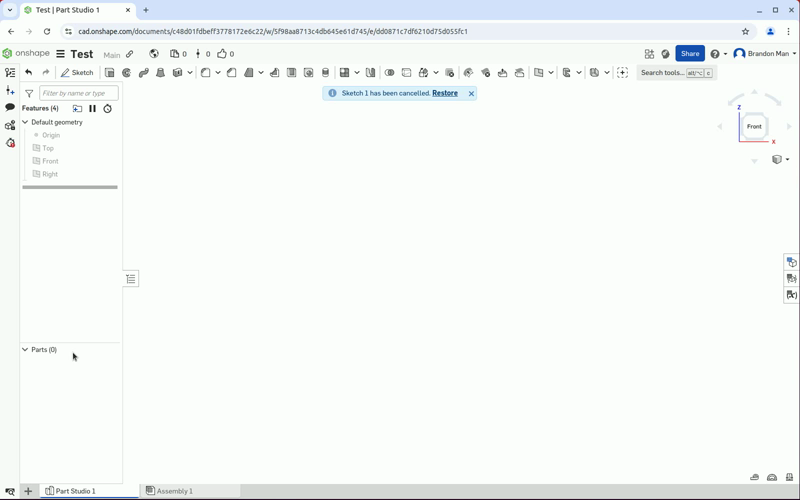
key_up(shift)
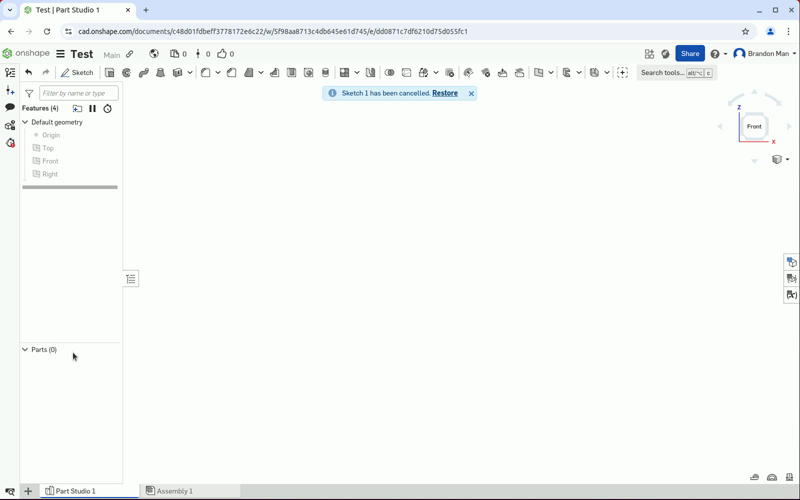
mouse_move(73, 352)
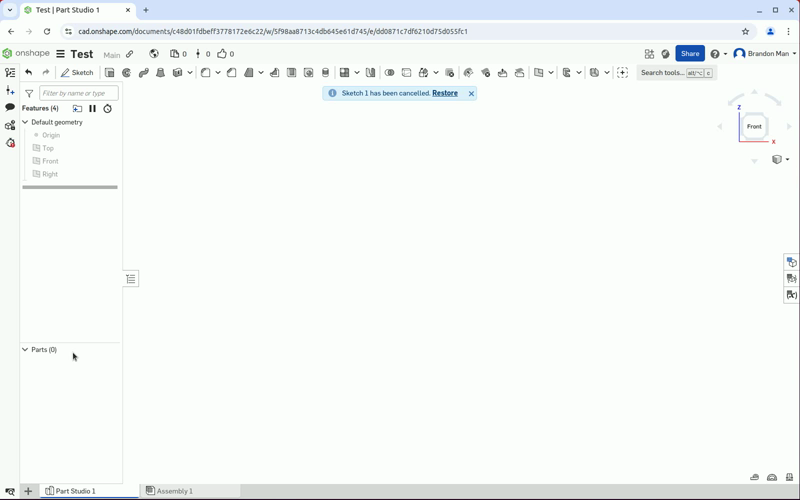
key(shift+y)
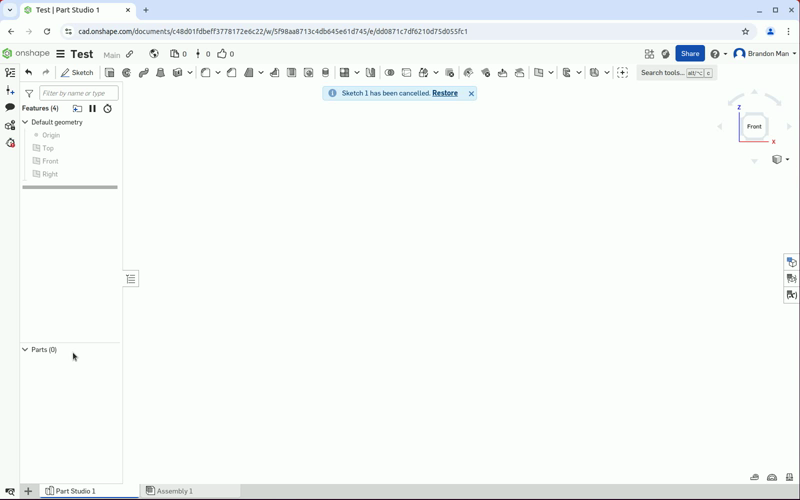
key(shift+s)
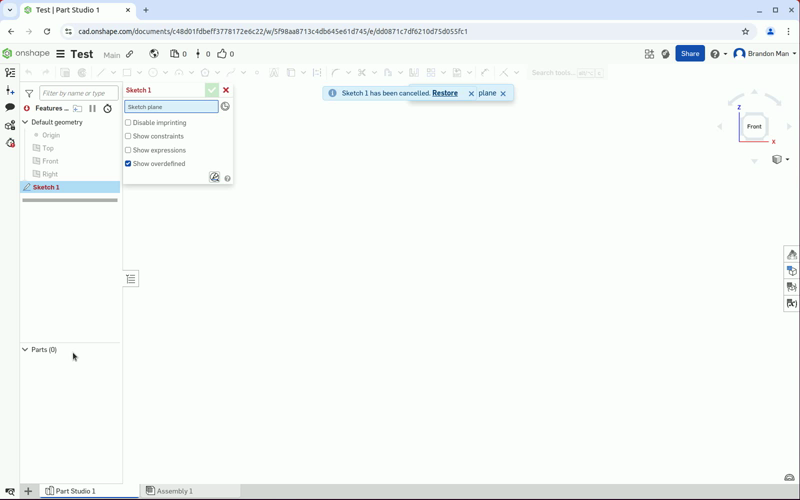
mouse_move(73, 163)
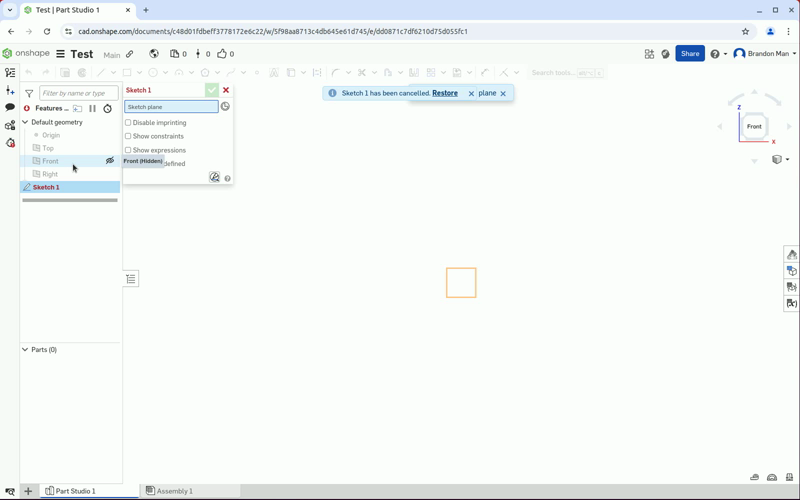
click(73, 163)
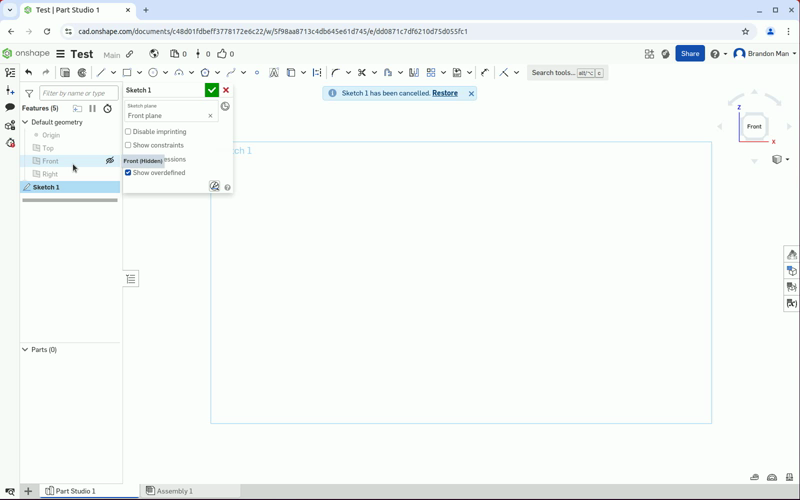
mouse_move(73, 352)
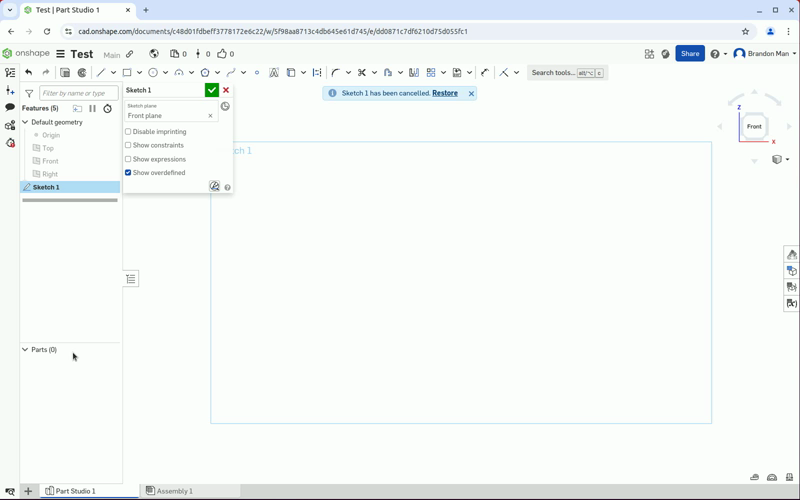
key(y)
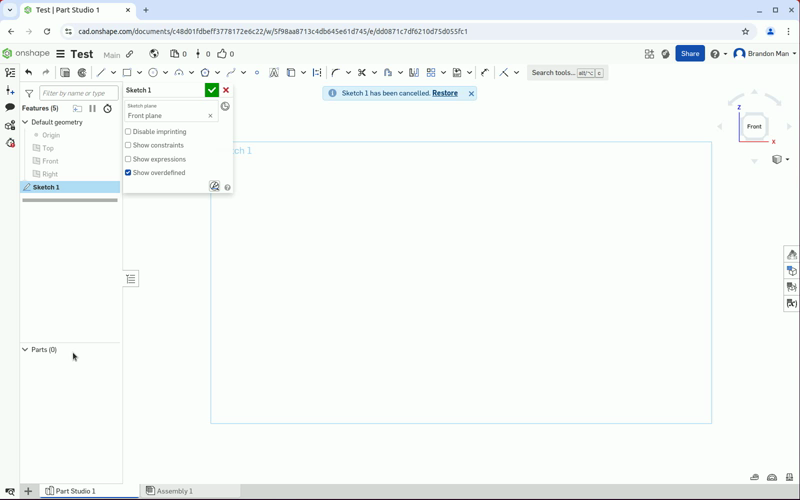
key(c)
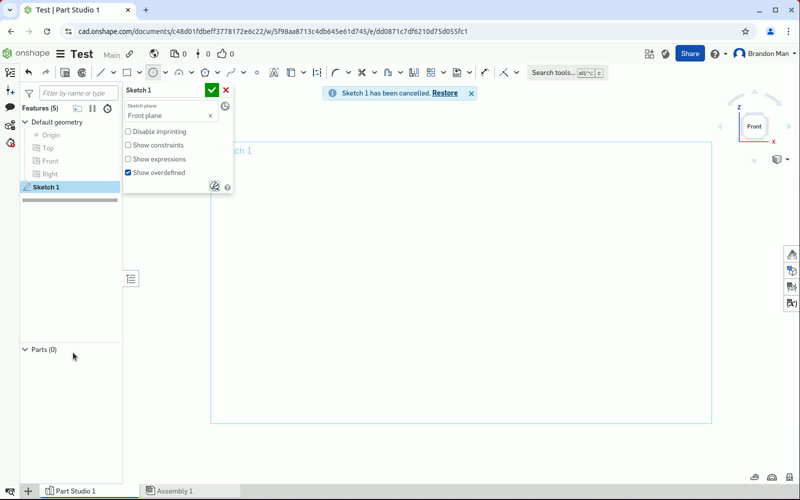
key_down(shift)
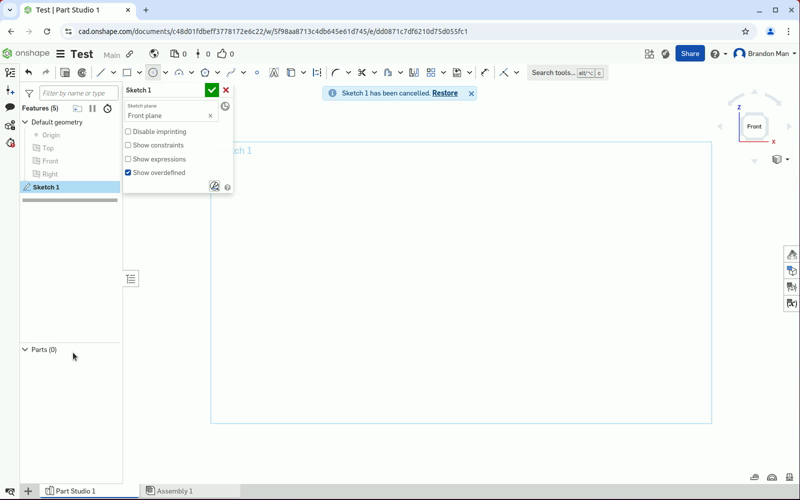
mouse_move(461, 282)
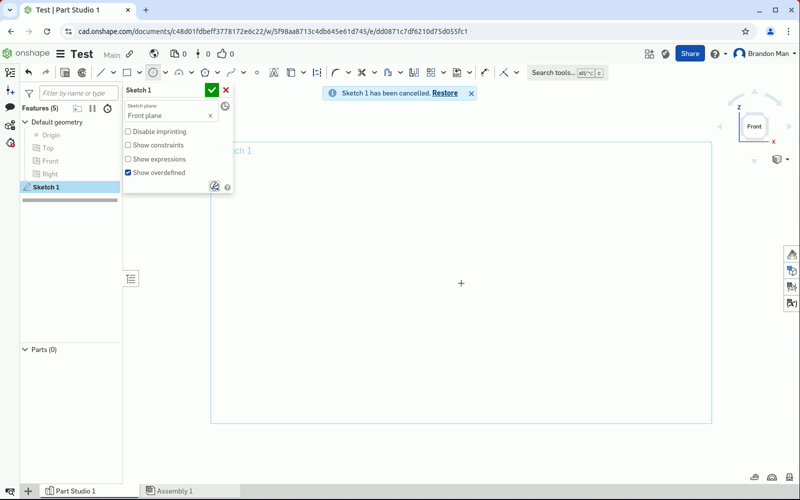
click(461, 282)
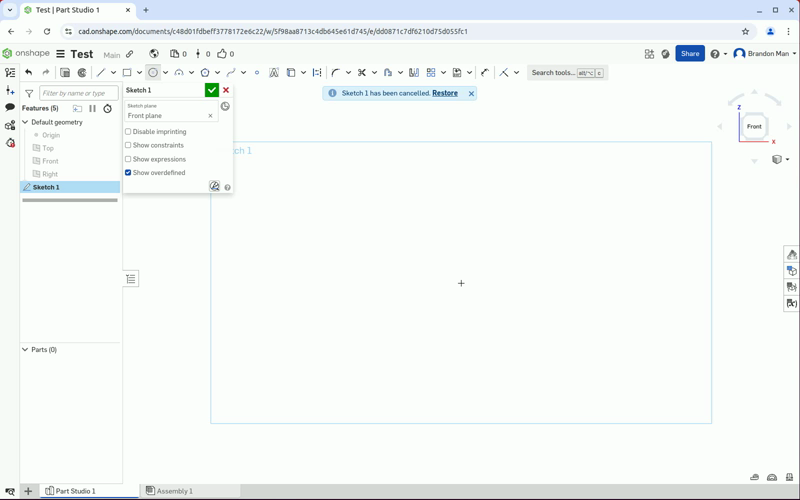
key_up(shift)
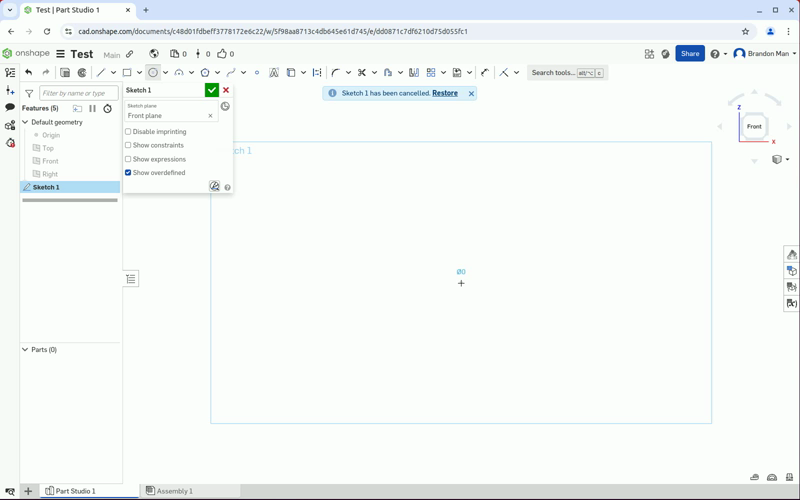
mouse_move(497, 282)
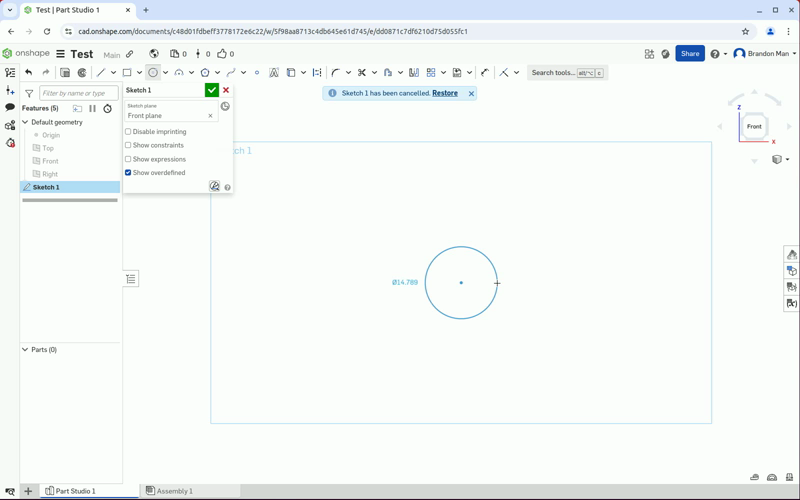
click(497, 282)
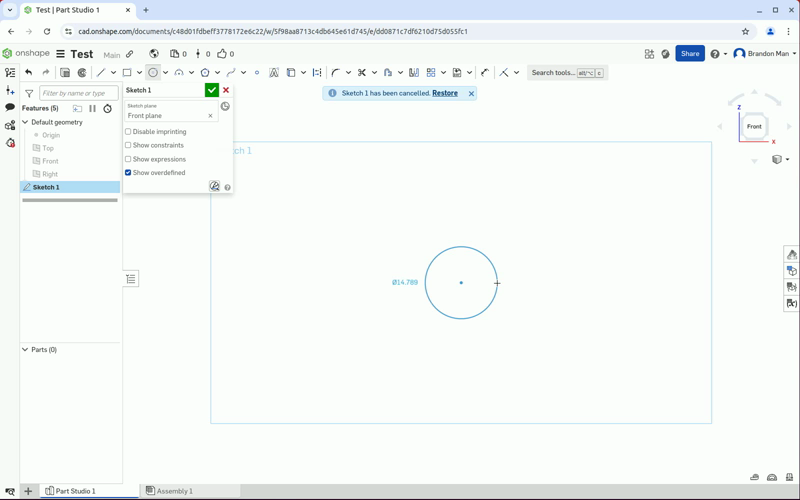
key(esc)
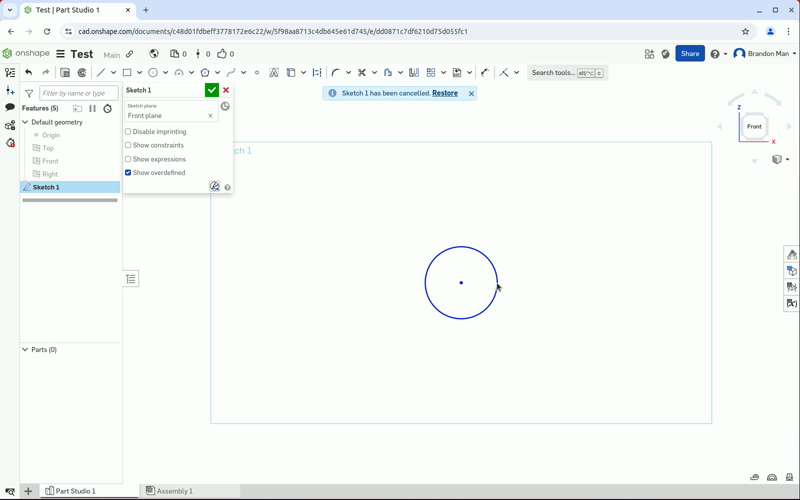
key(c)
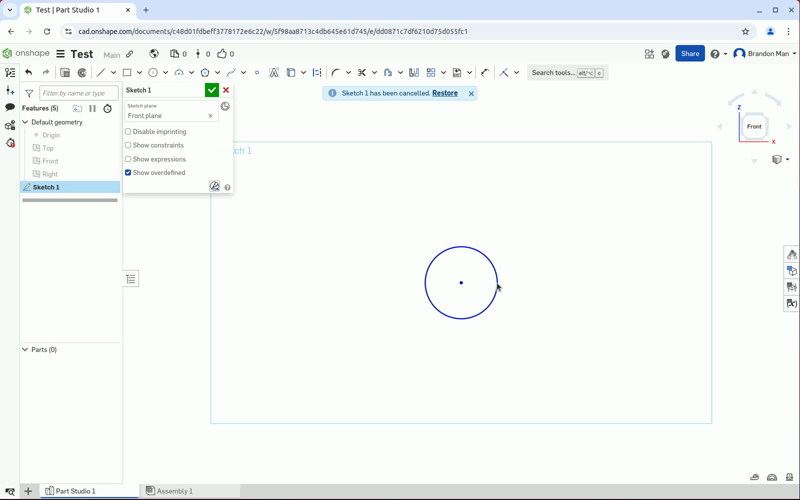
key_down(shift)
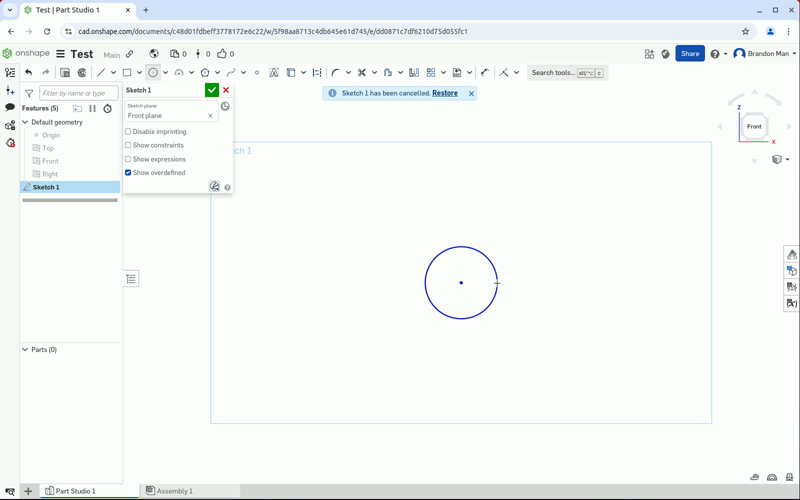
mouse_move(461, 282)
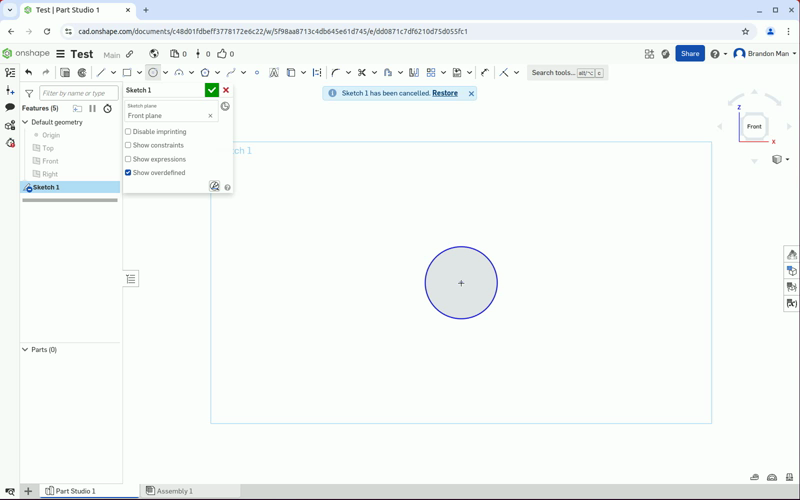
click(461, 282)
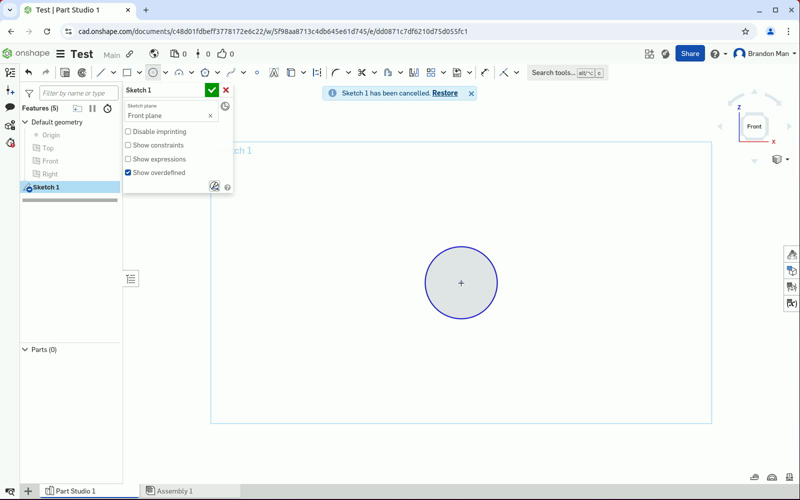
key_up(shift)
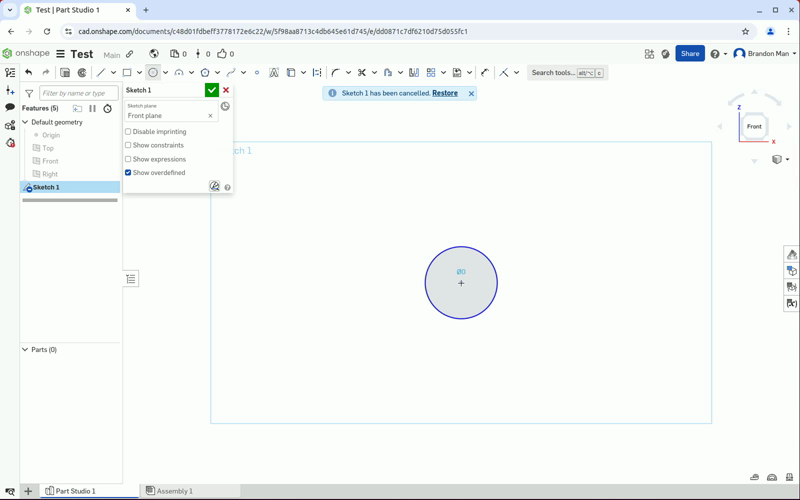
mouse_move(479, 282)
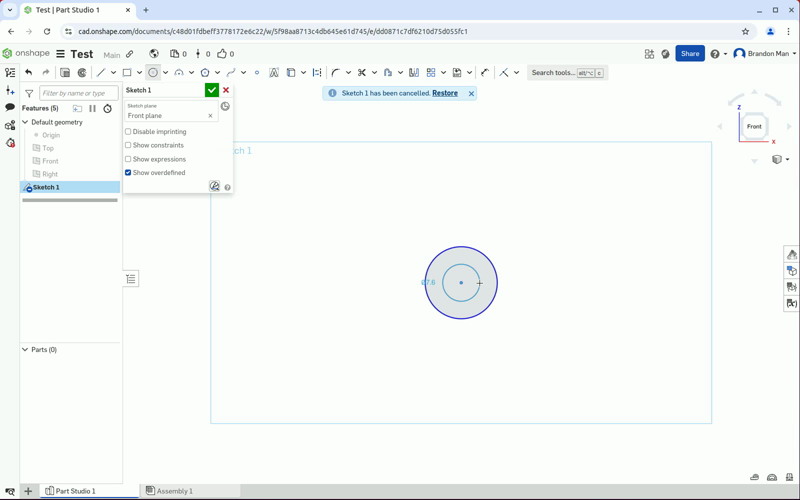
click(479, 282)
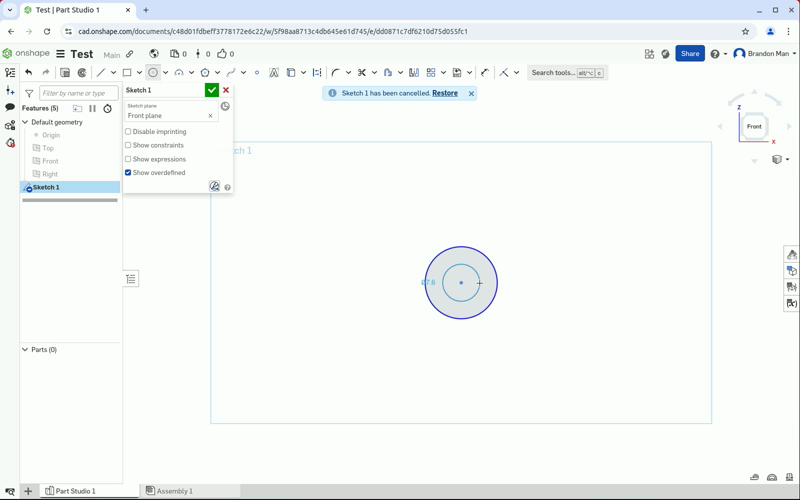
key(esc)
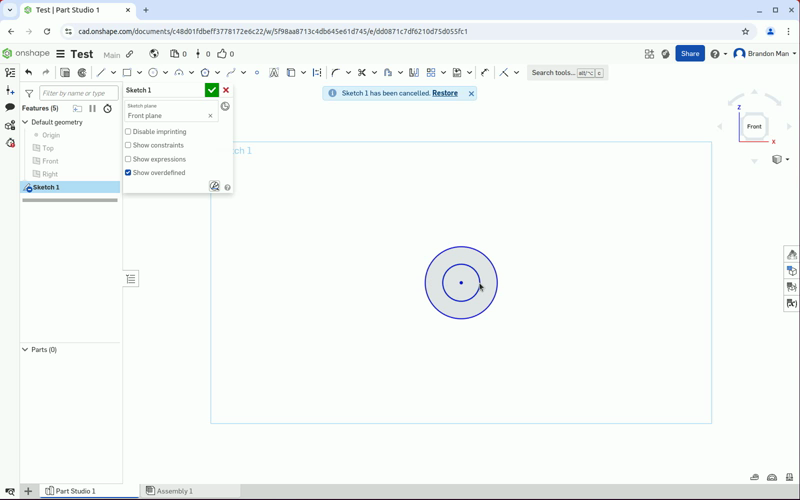
mouse_move(481, 308)
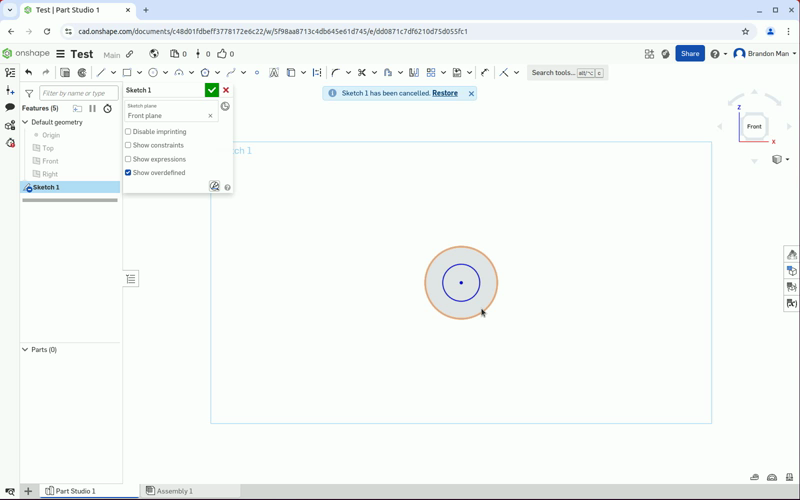
click(481, 308)
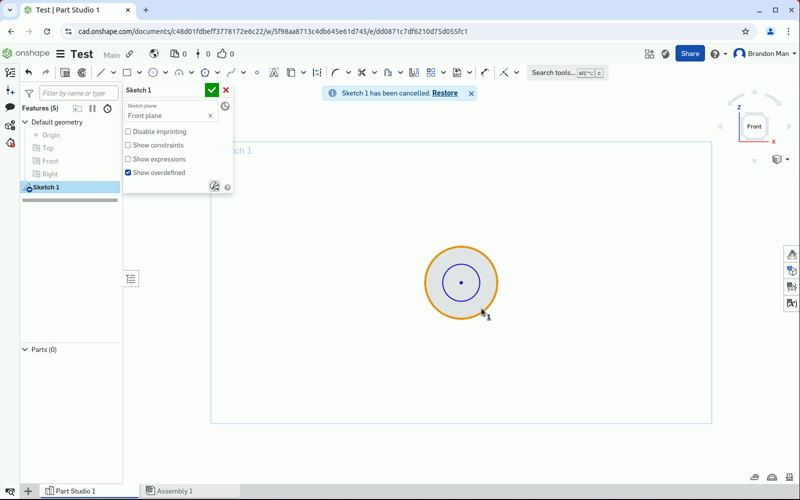
mouse_move(73, 352)
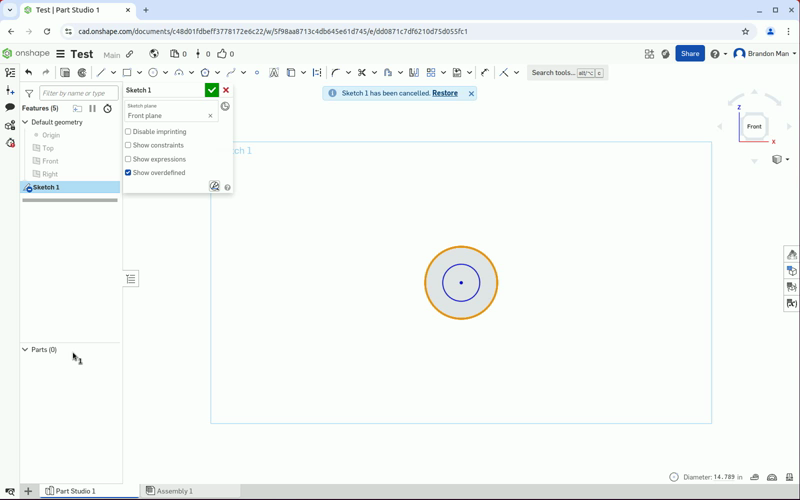
key(shift+y)
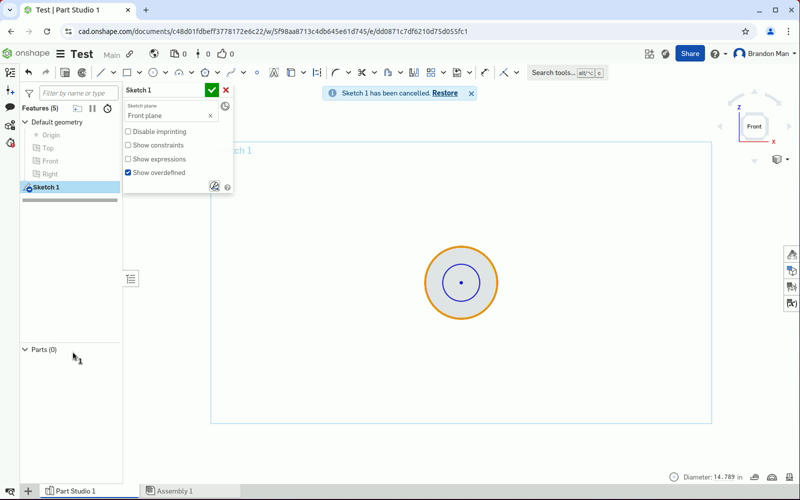
key(shift+e)
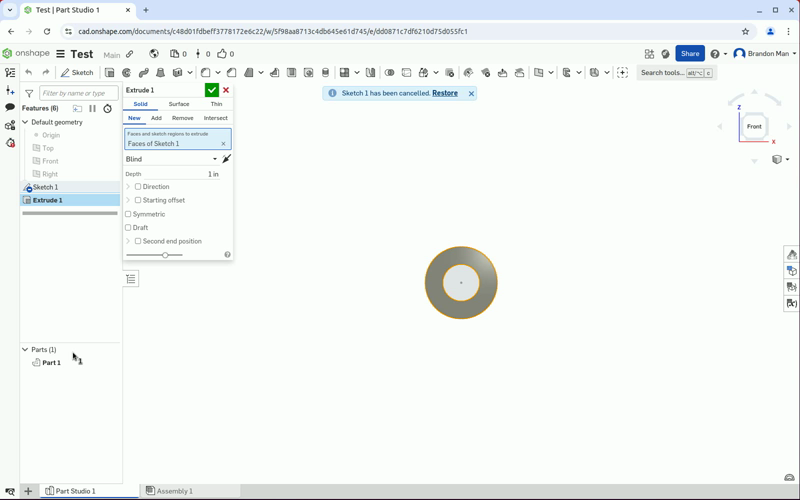
mouse_move(143, 106)
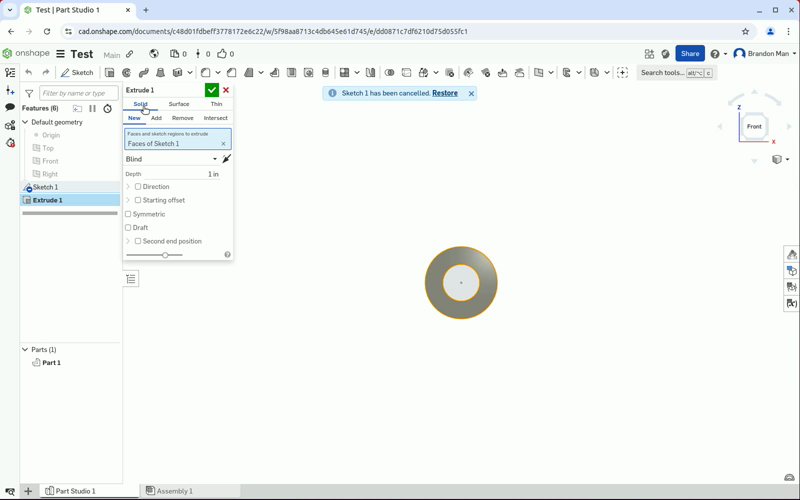
click(143, 106)
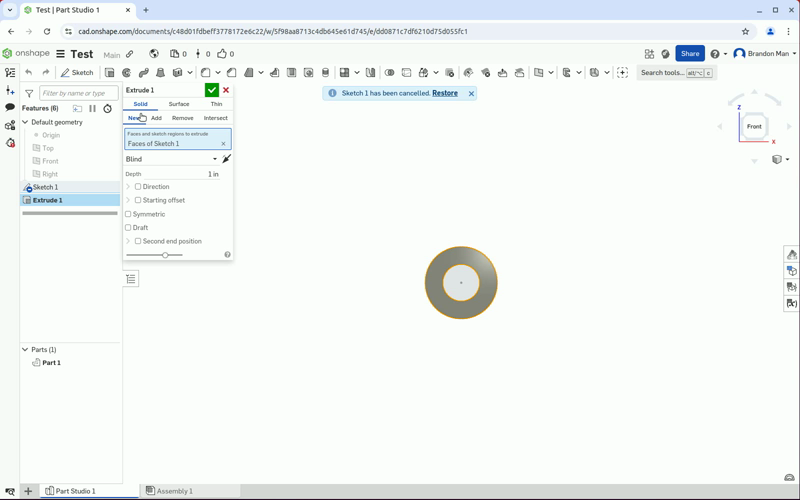
mouse_move(137, 120)
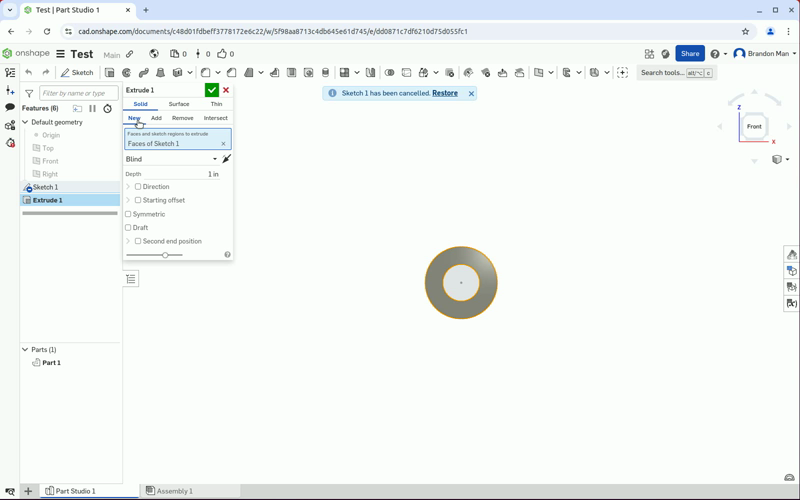
click(137, 120)
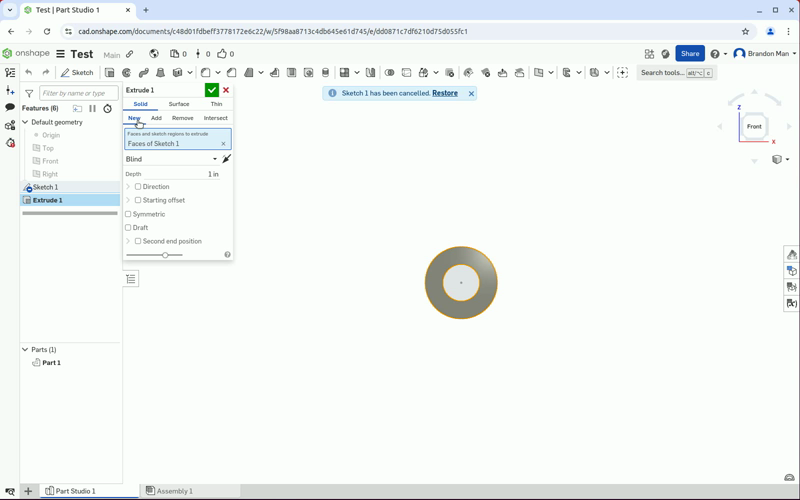
key(tab, 4)
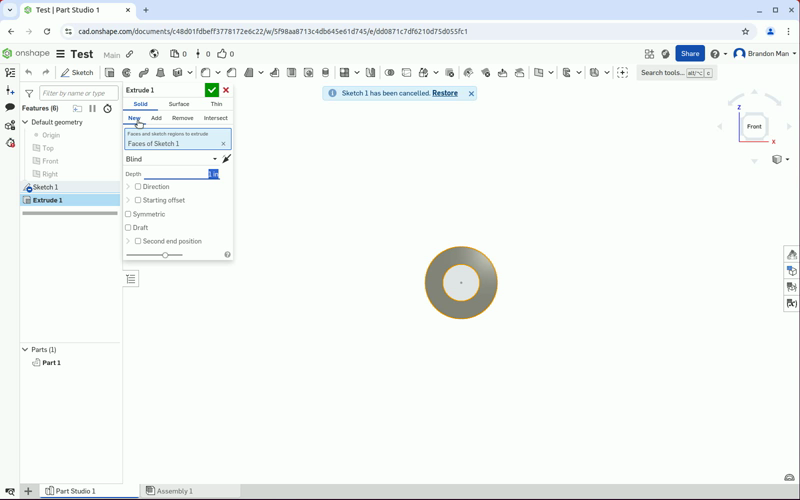
text(3.129)
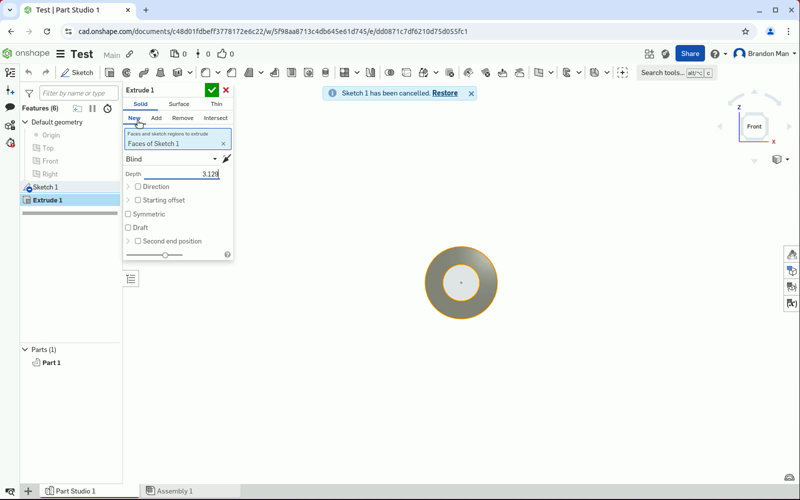
key(enter)
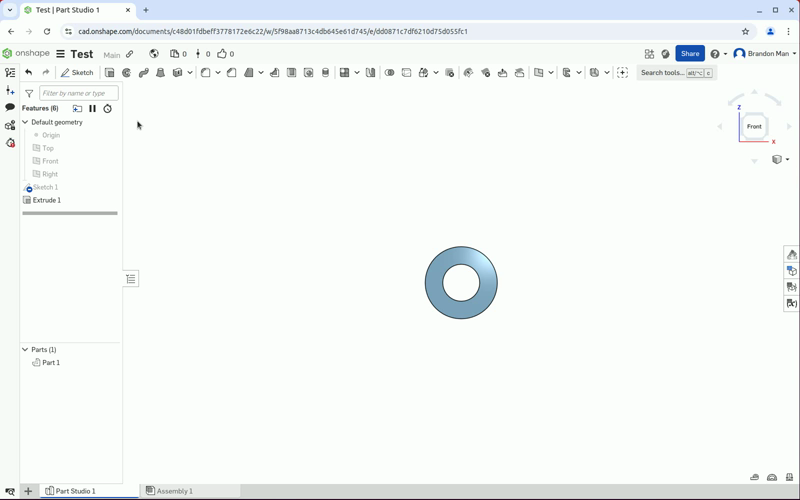
key(shift+h)
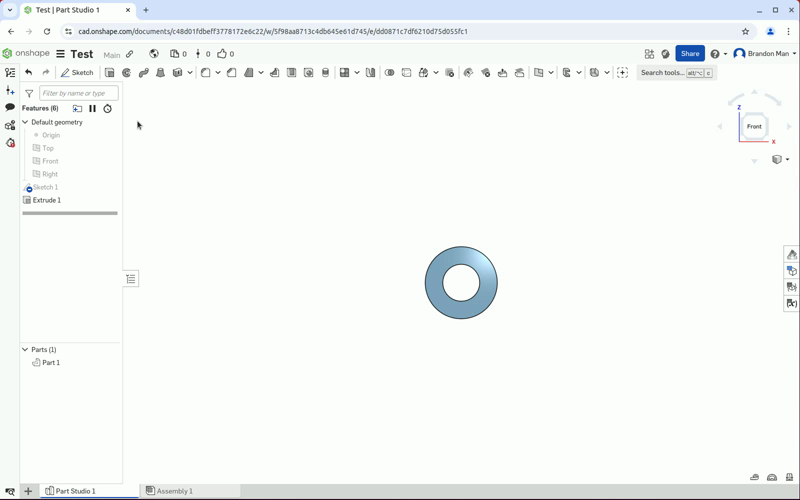
key(shift+h)
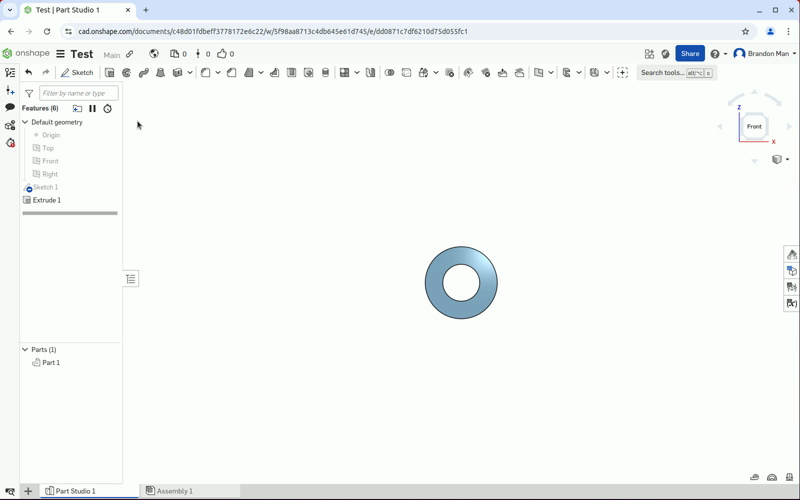
mouse_move(73, 189)
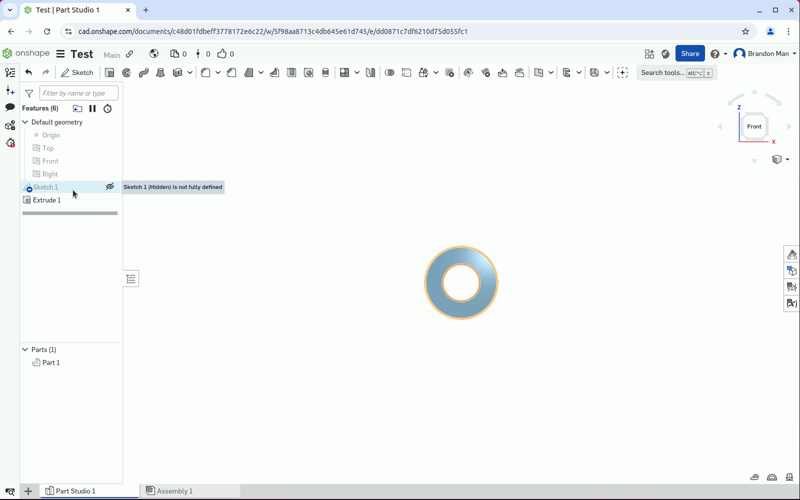
click(73, 189)
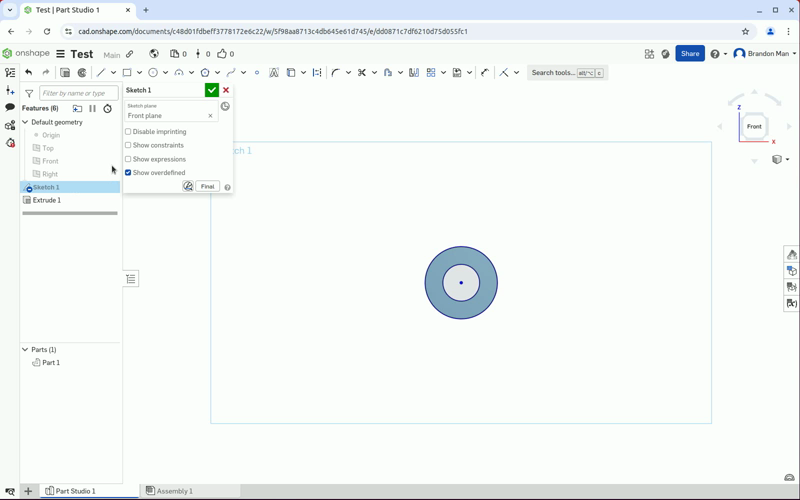
mouse_move(229, 92)
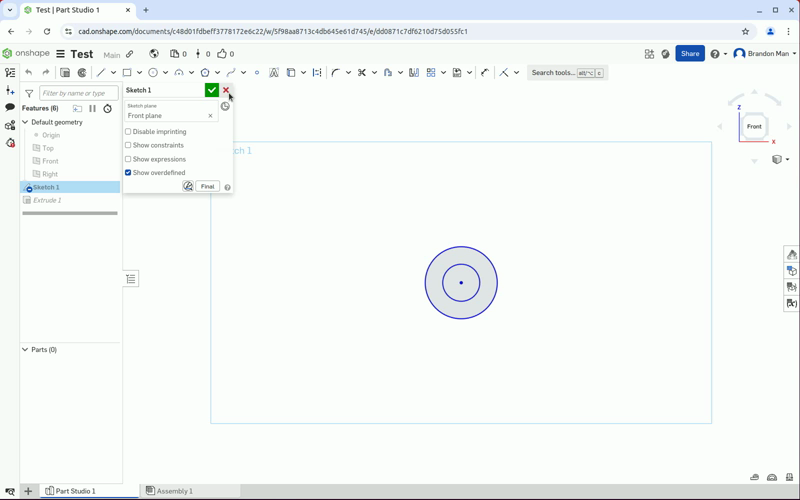
click(229, 92)
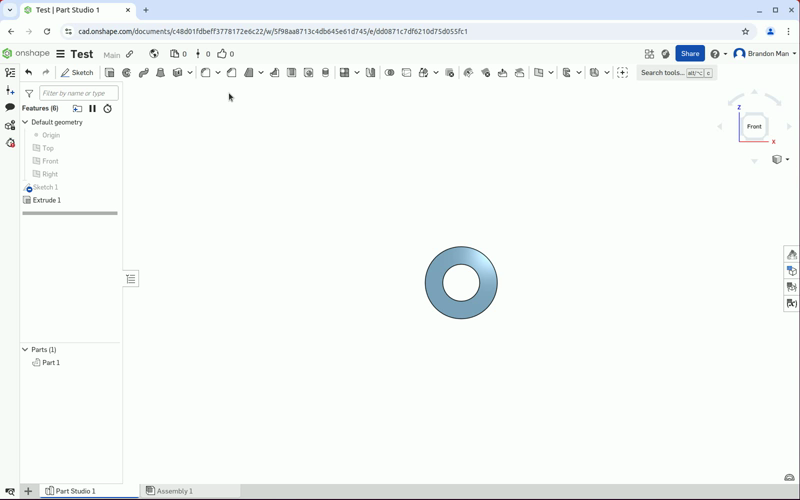
mouse_move(541, 75)
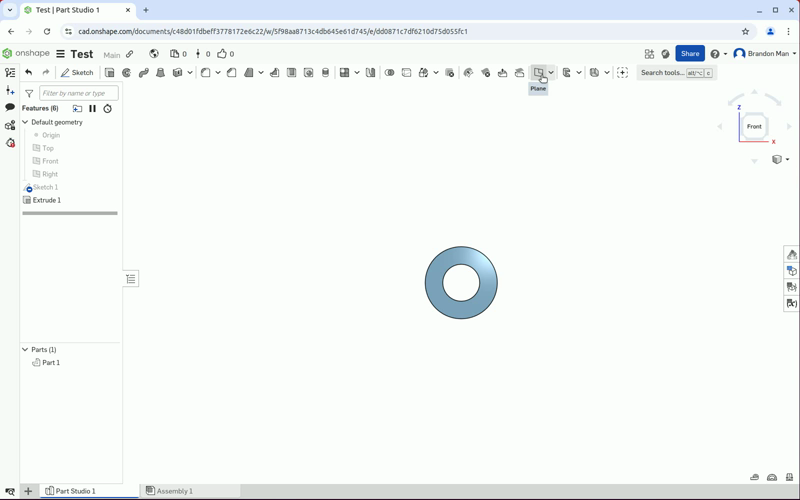
click(541, 75)
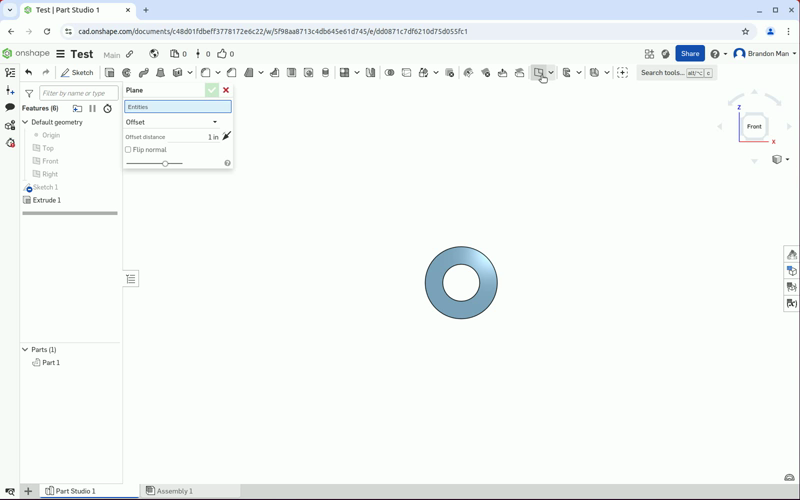
mouse_move(73, 163)
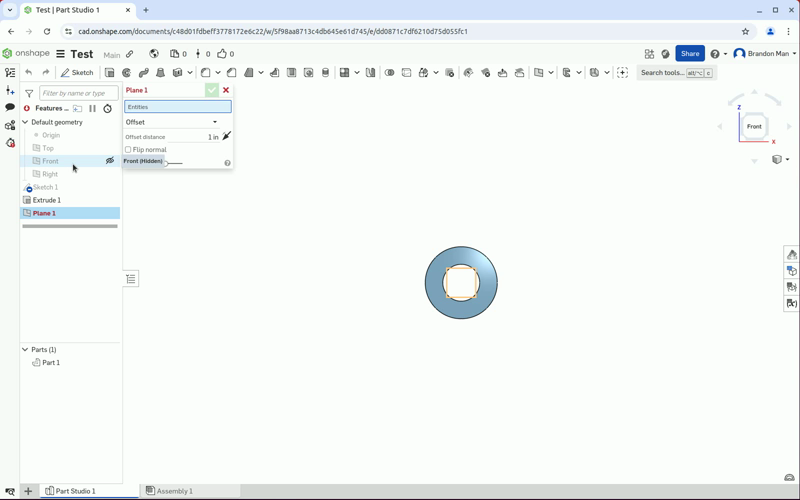
click(73, 163)
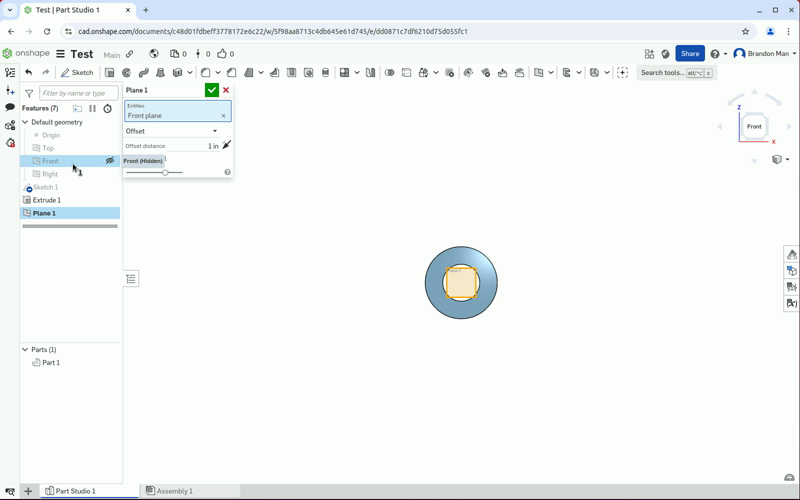
key(tab, 2)
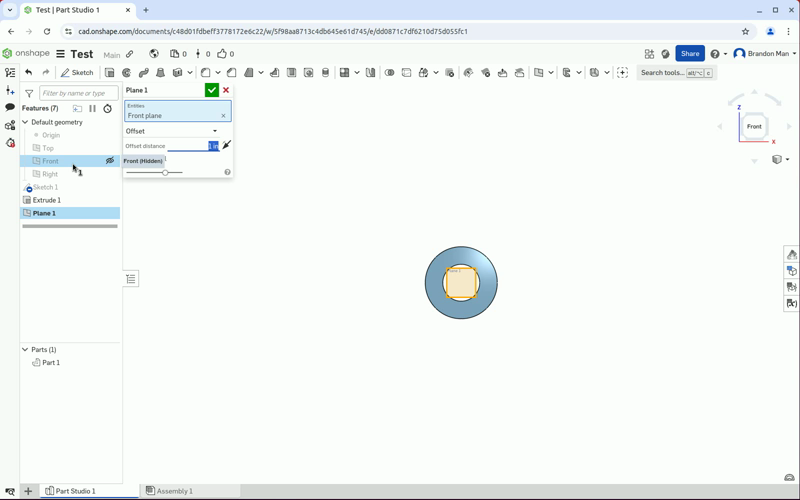
text(3.143)
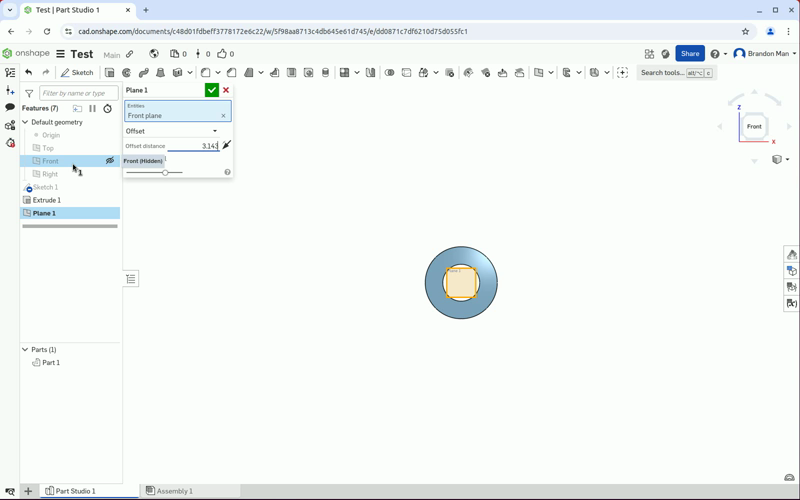
key(enter, 2)
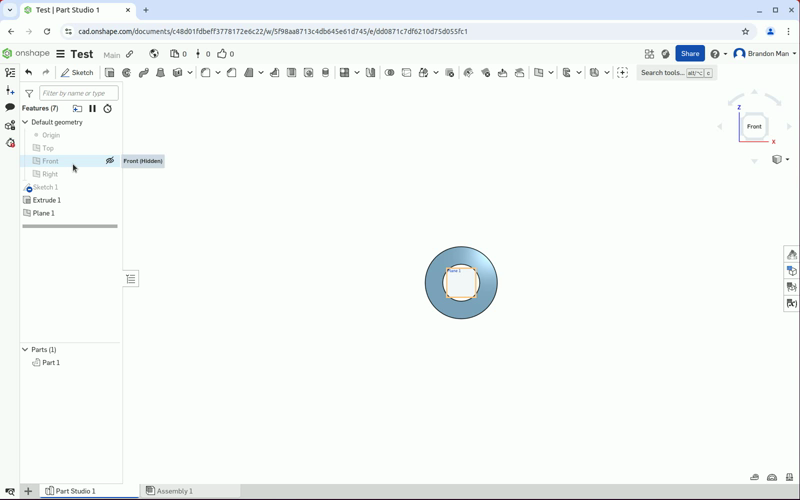
key(shift+s)
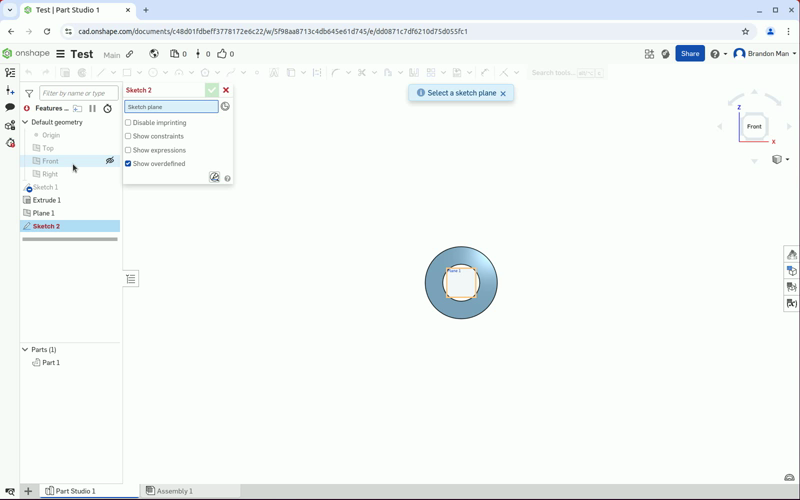
mouse_move(73, 215)
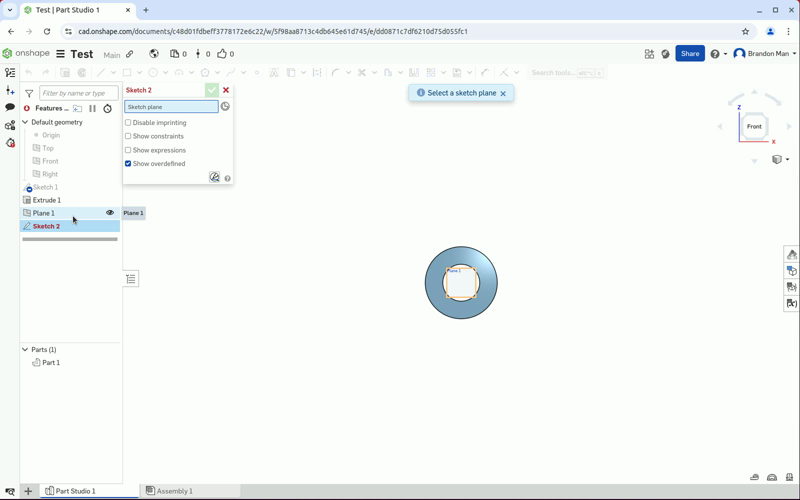
click(73, 215)
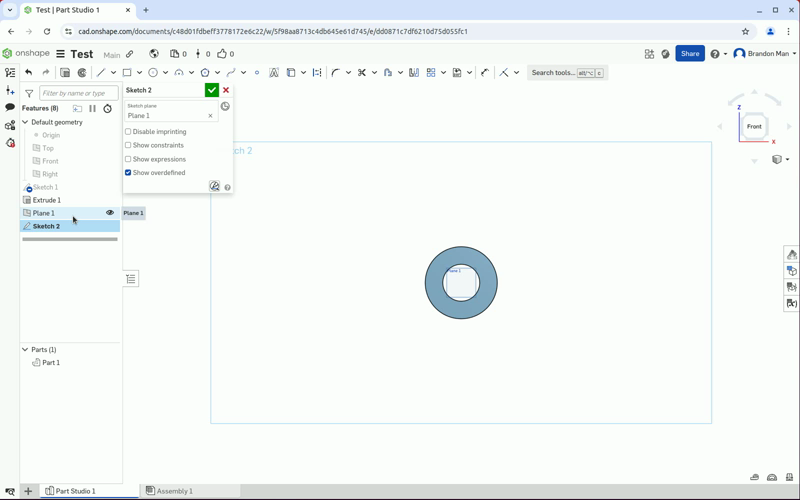
mouse_move(73, 352)
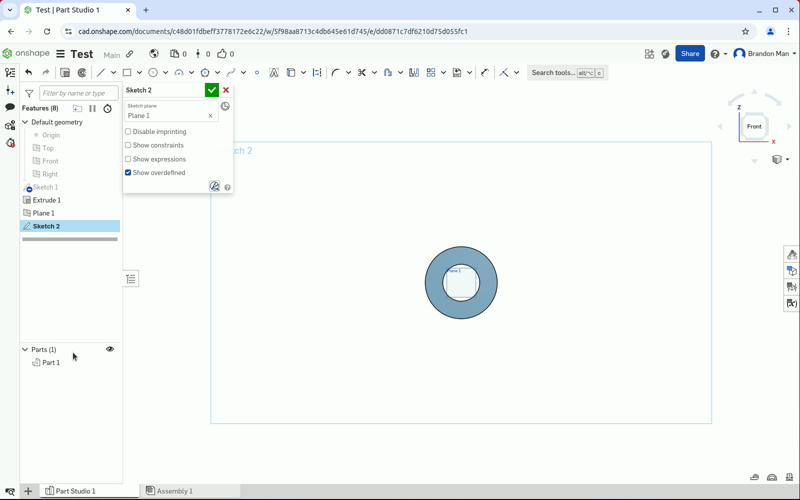
key(y)
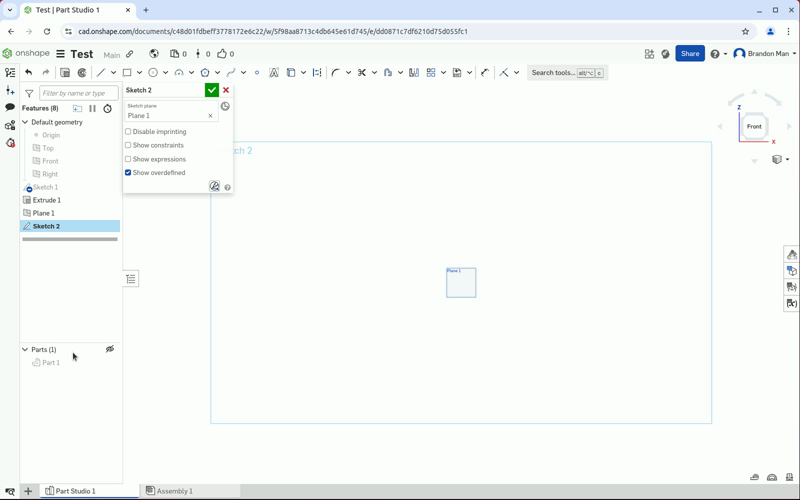
key(c)
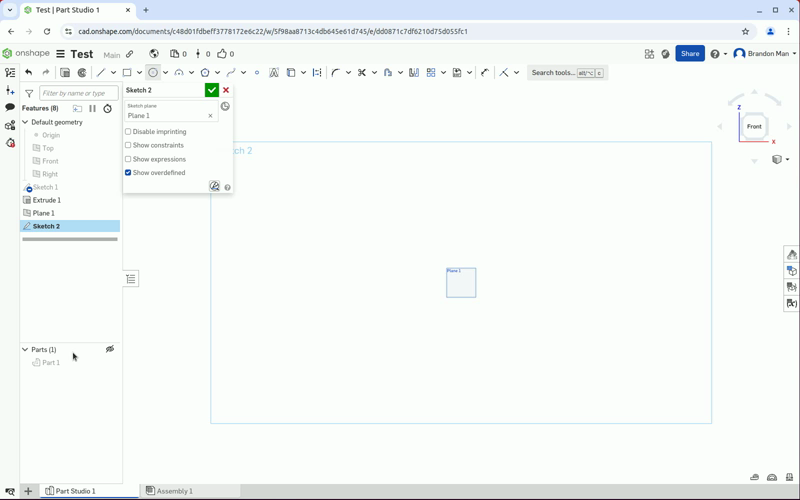
key_down(shift)
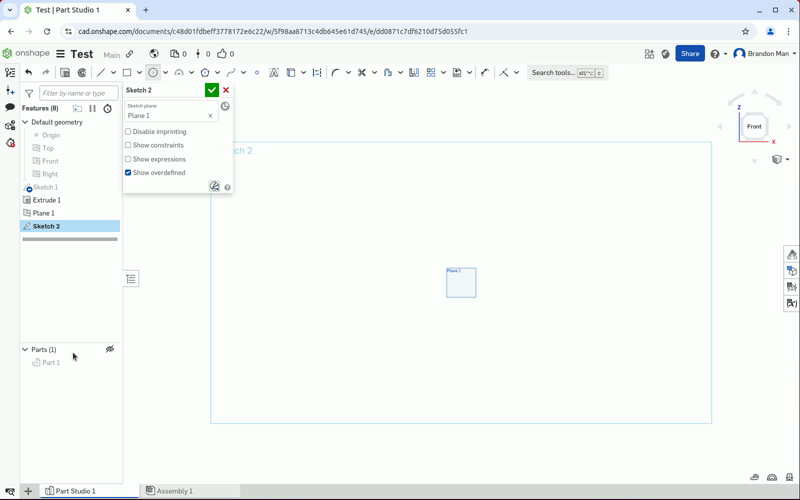
mouse_move(461, 282)
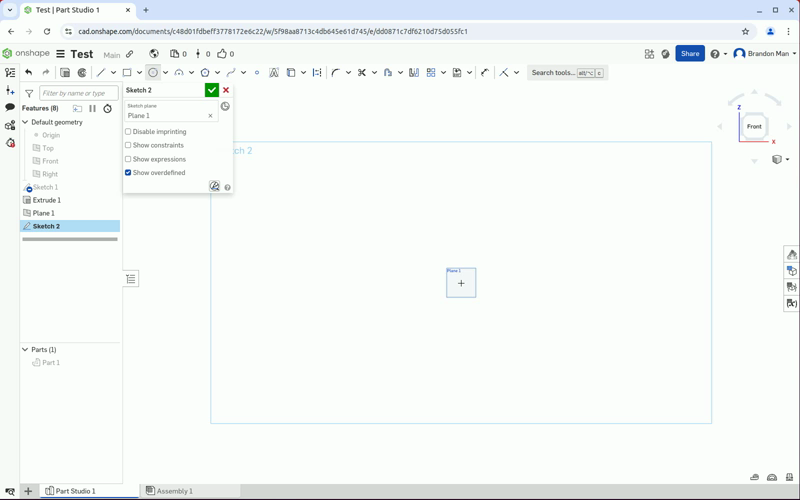
click(461, 282)
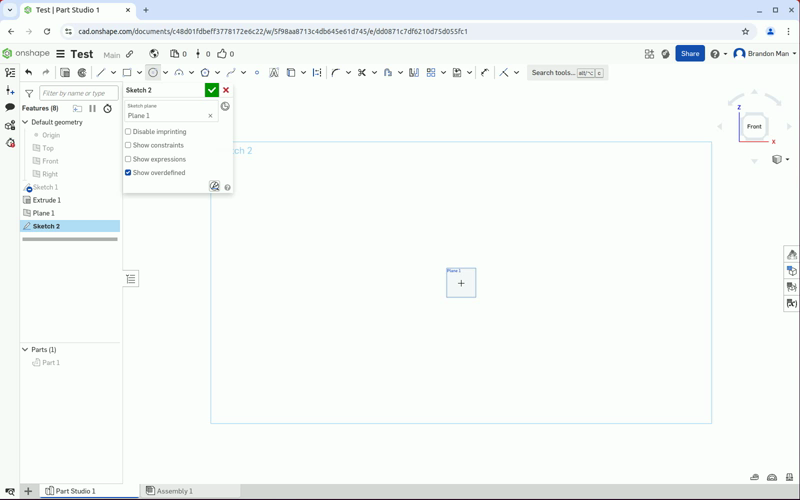
key_up(shift)
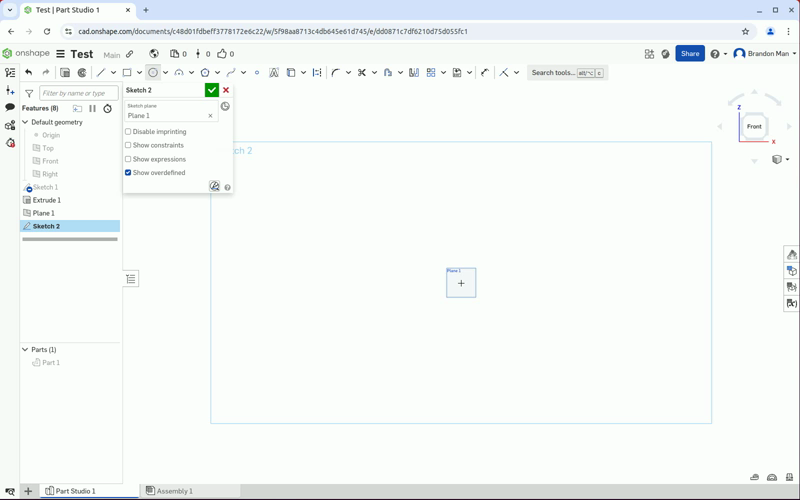
mouse_move(494, 282)
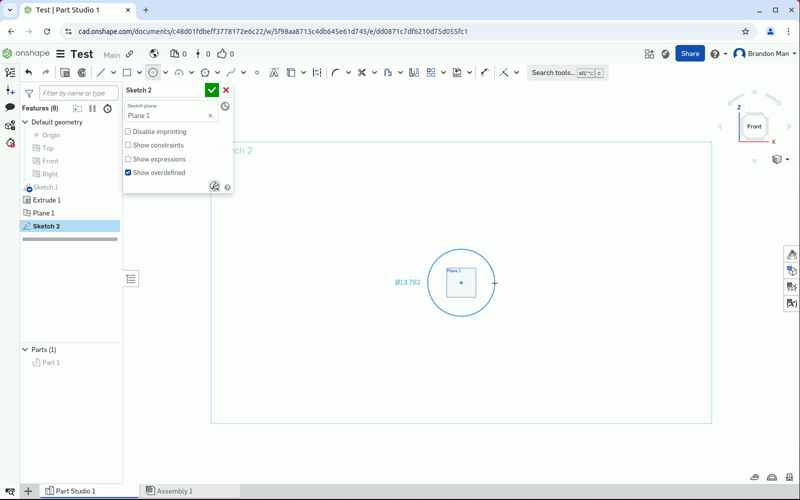
click(494, 282)
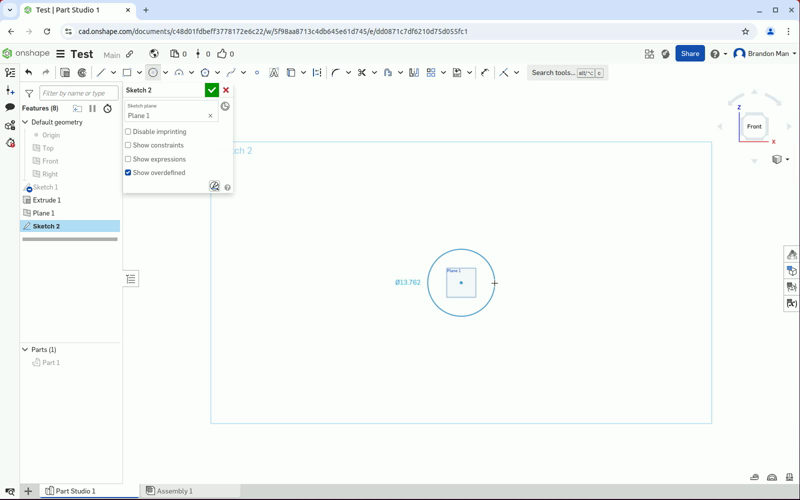
key(esc)
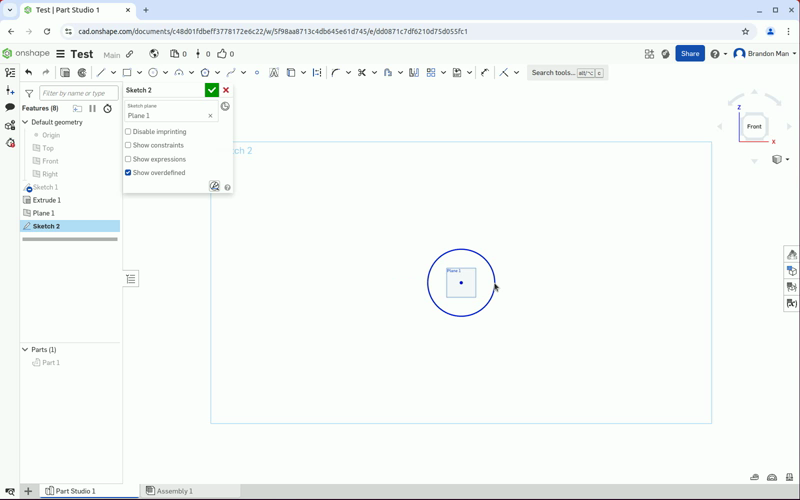
key(c)
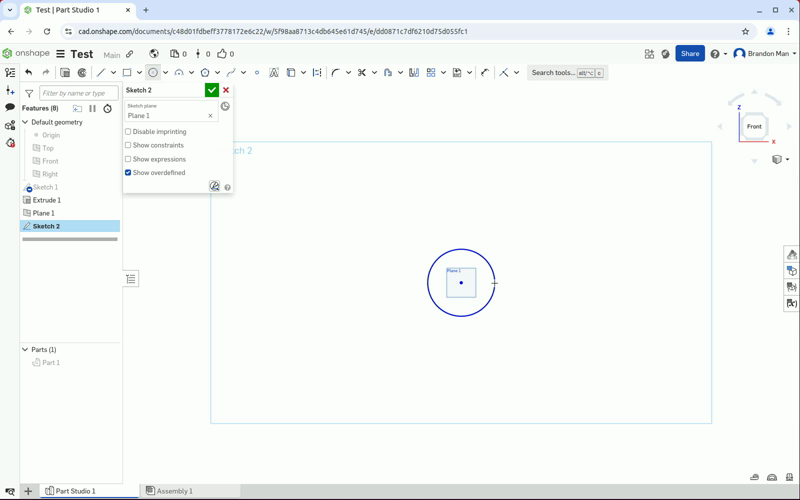
key_down(shift)
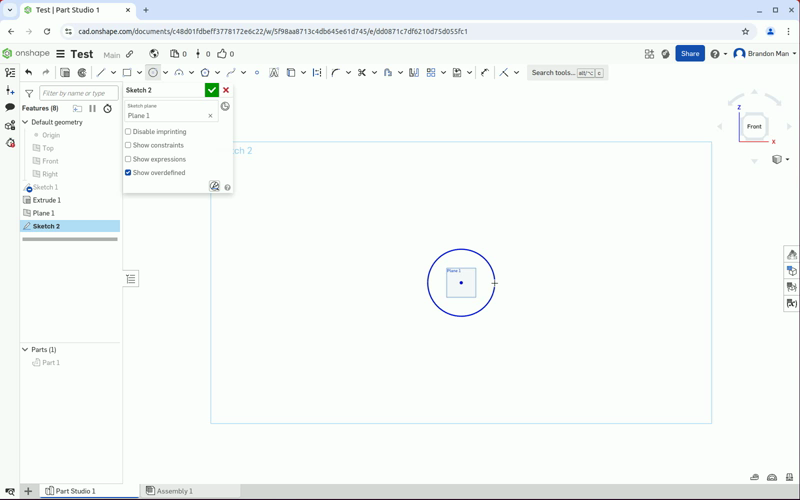
mouse_move(461, 282)
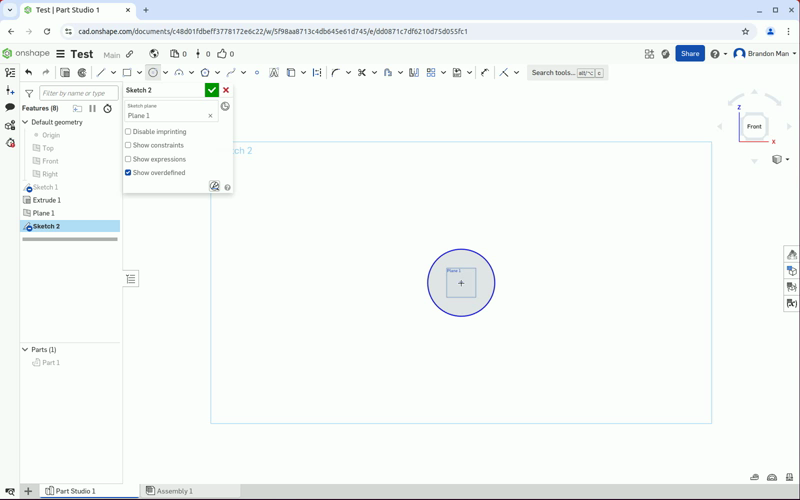
click(461, 282)
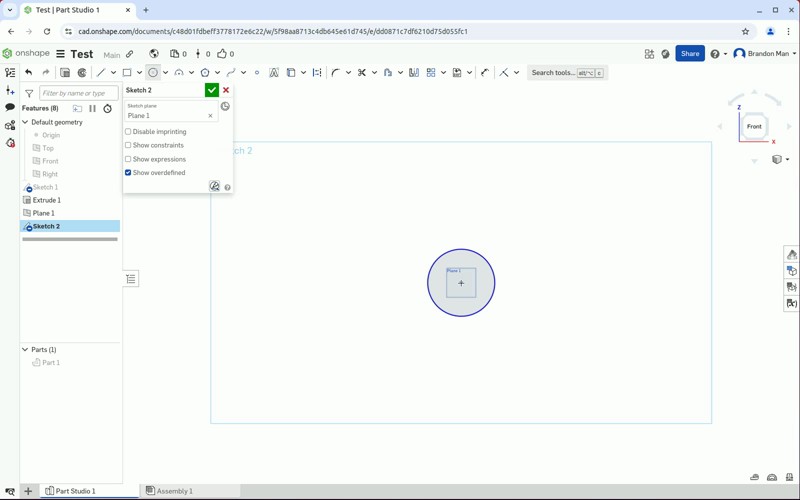
key_up(shift)
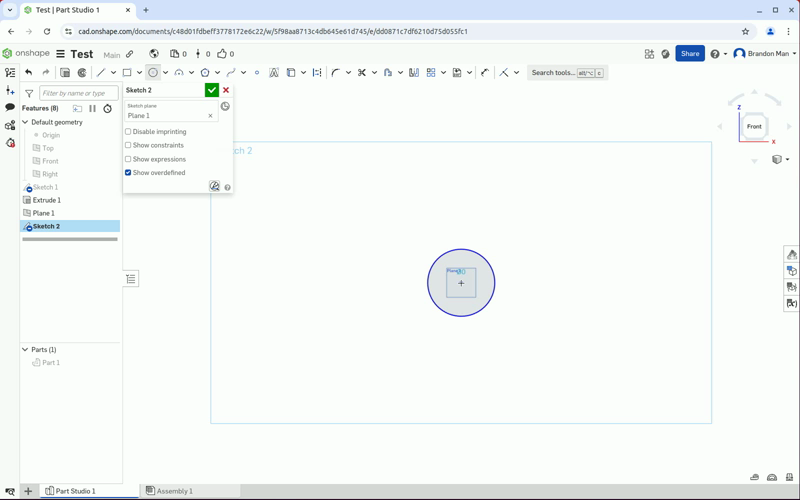
mouse_move(480, 282)
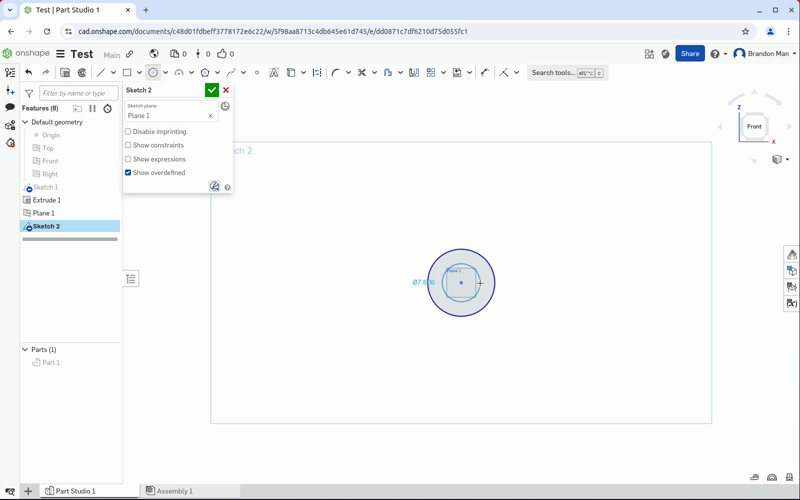
click(480, 282)
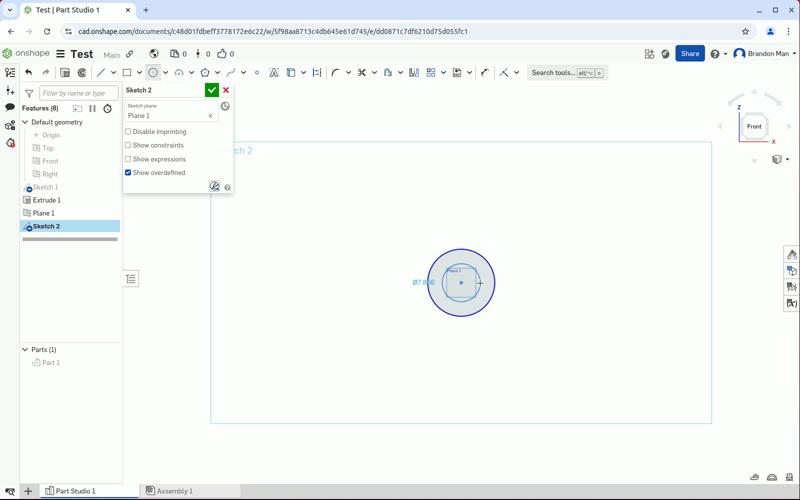
key(esc)
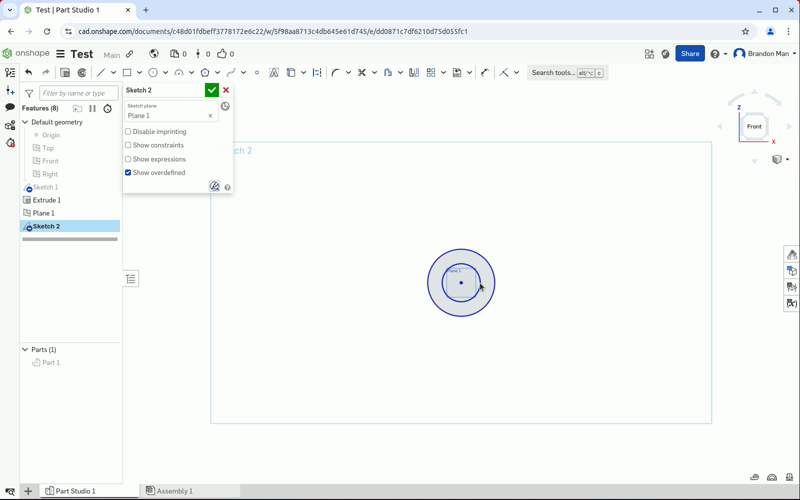
mouse_move(482, 283)
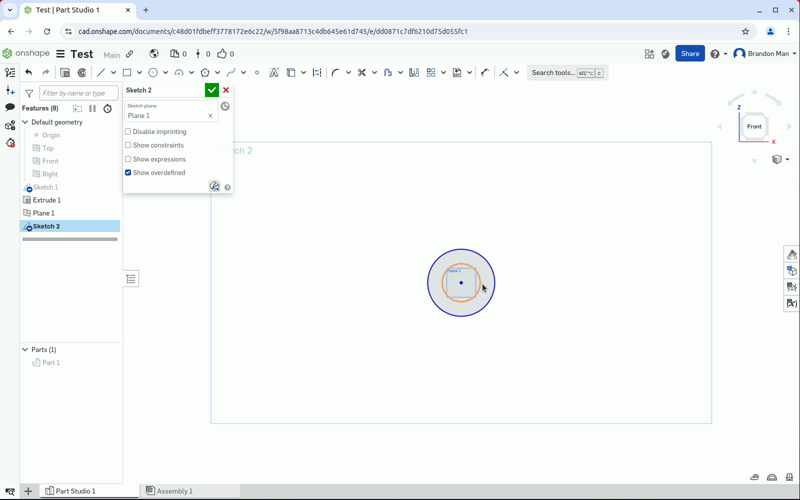
click(482, 283)
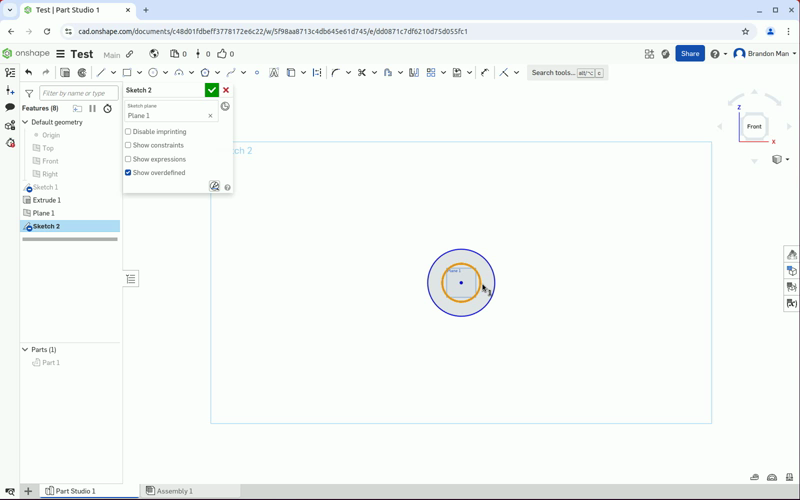
mouse_move(73, 352)
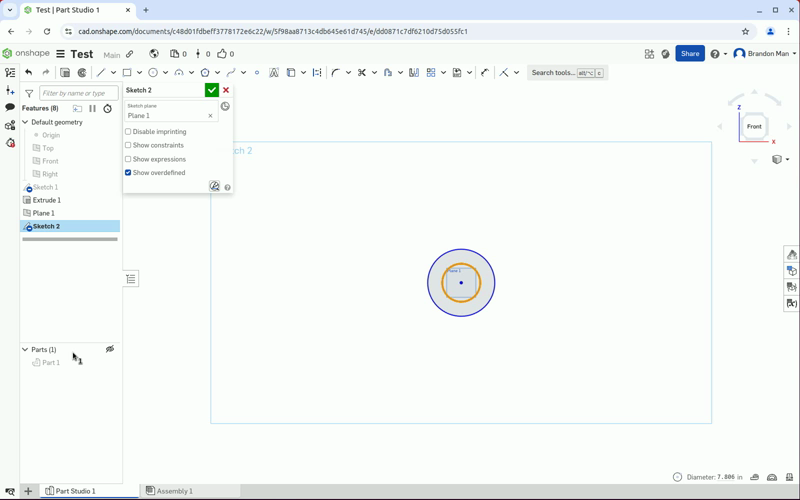
key(shift+y)
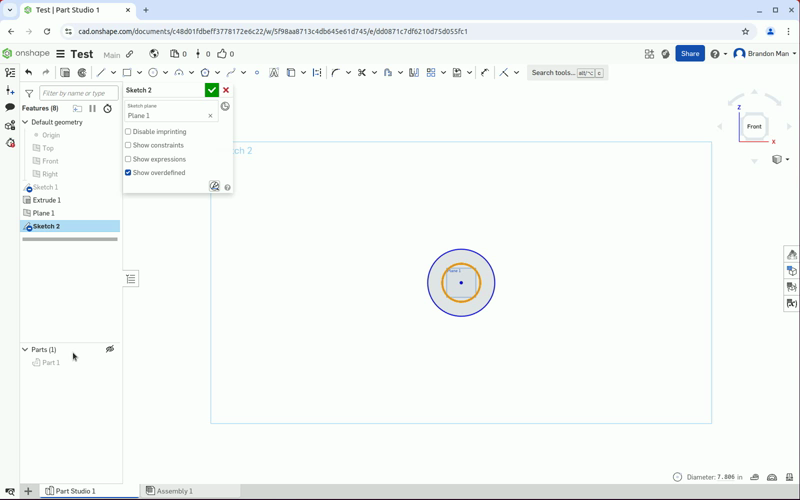
key(shift+e)
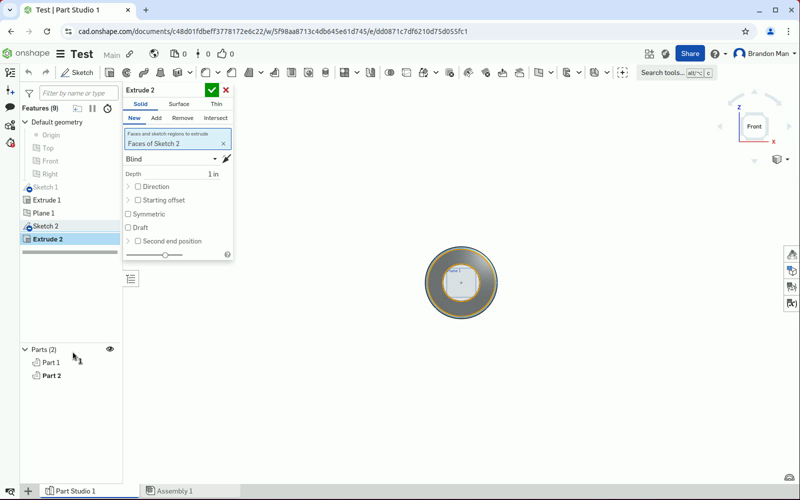
mouse_move(143, 106)
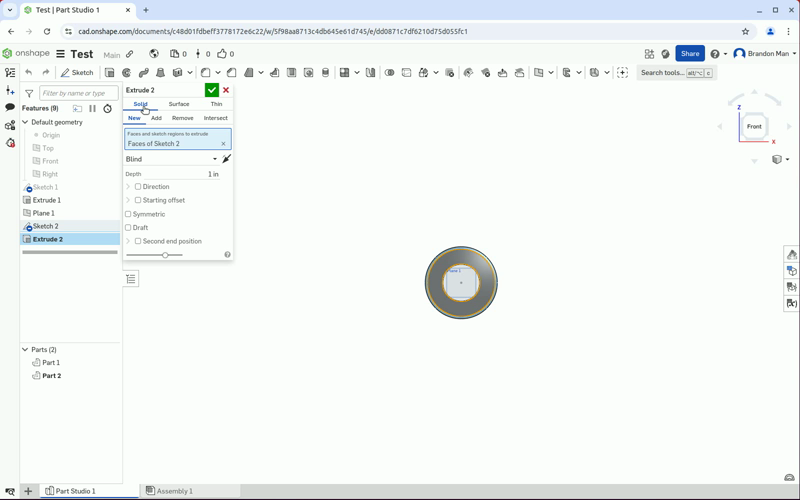
click(143, 106)
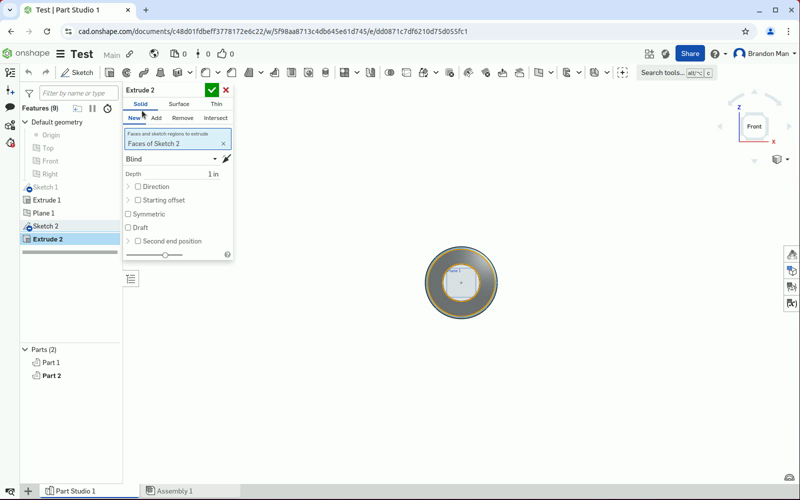
mouse_move(137, 120)
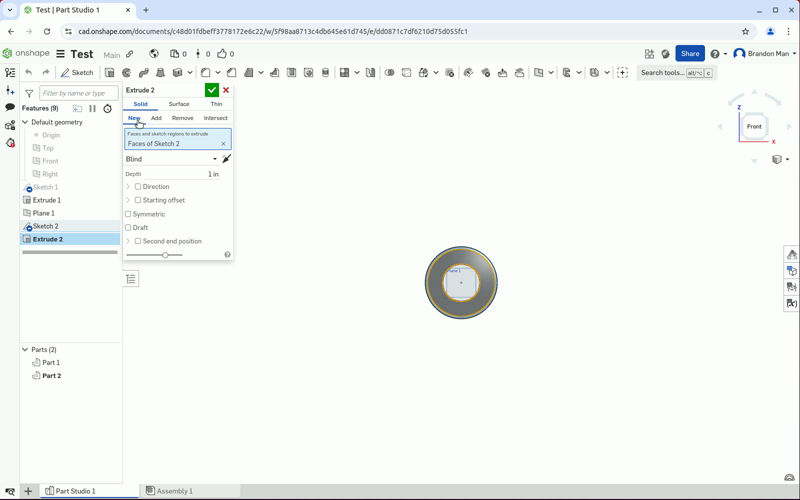
click(137, 120)
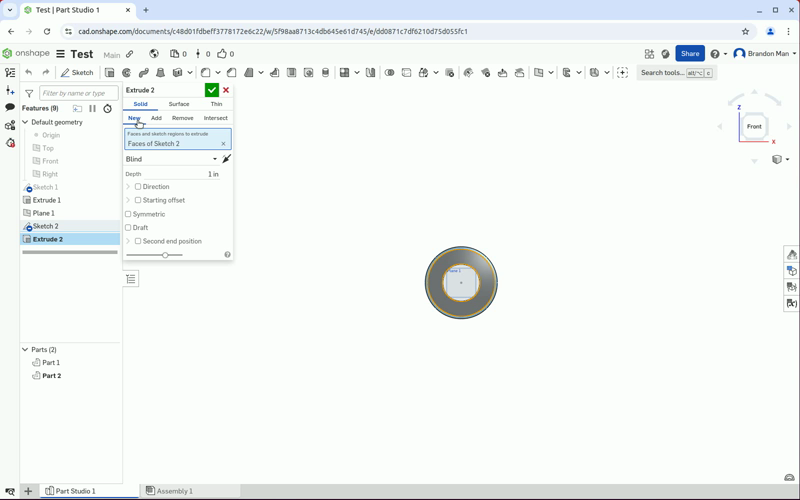
key(tab, 4)
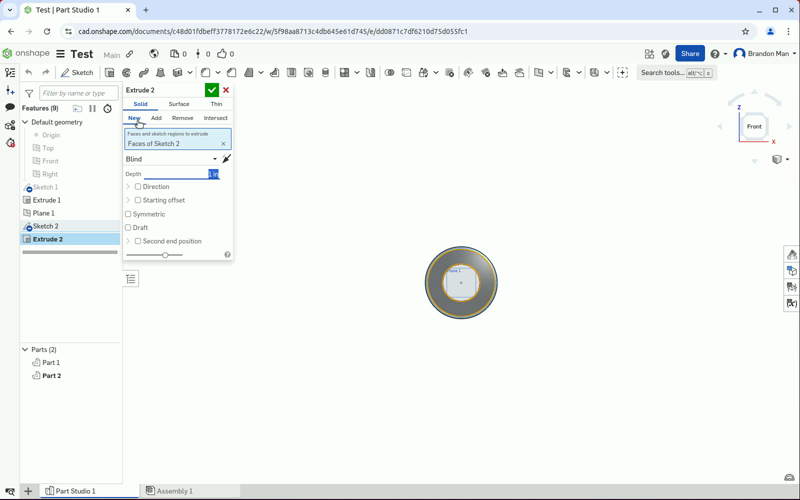
text(0.963)
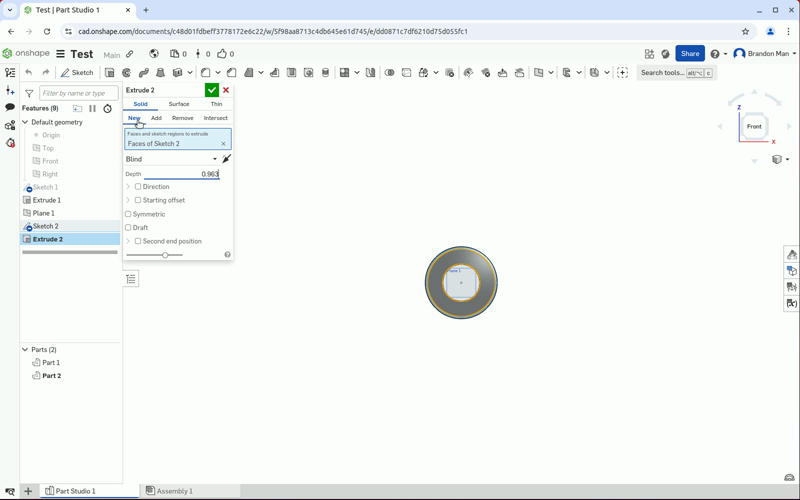
key(enter)
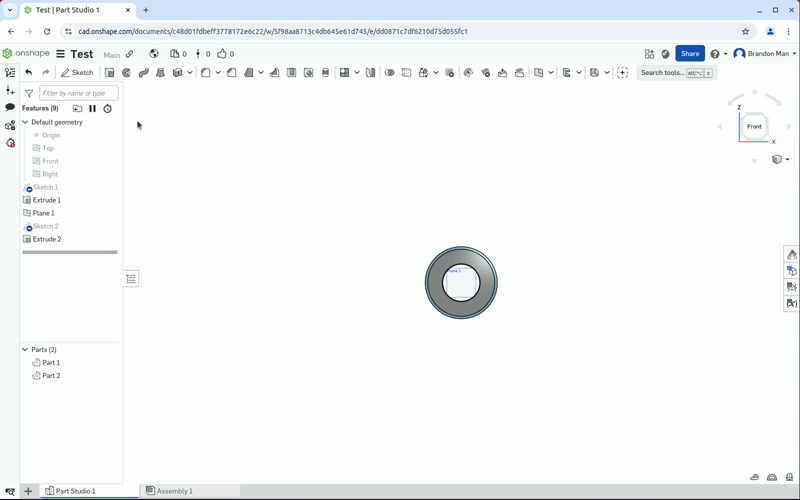
key(shift+h)
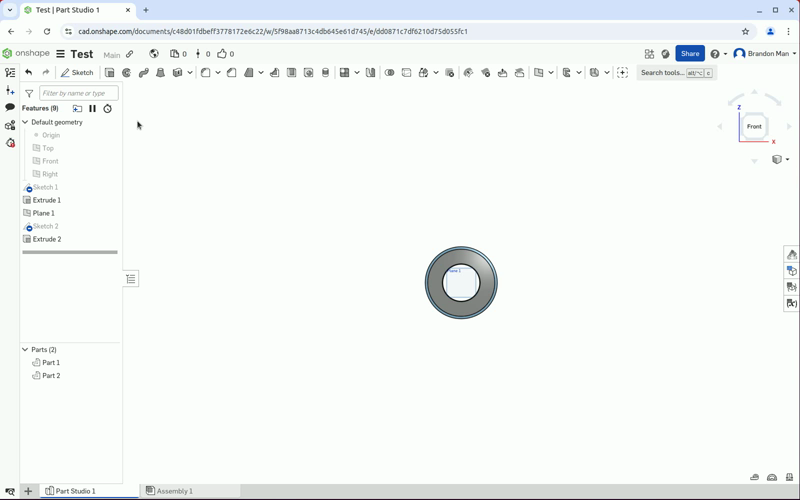
key(shift+h)
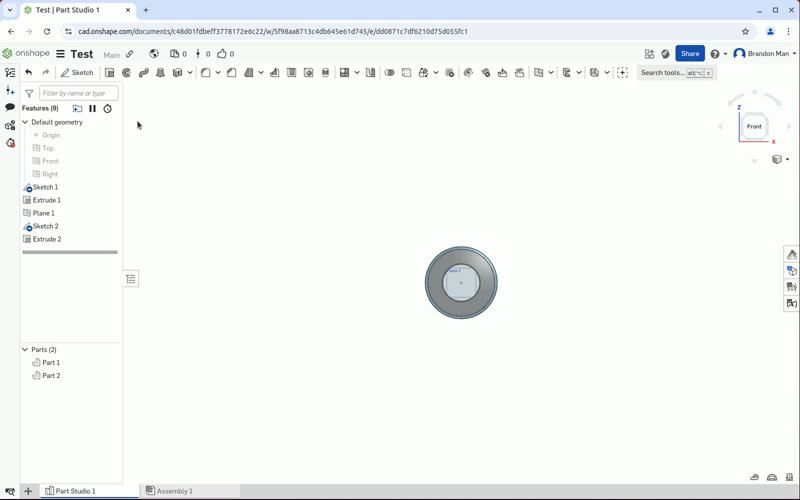
key(shift+7)
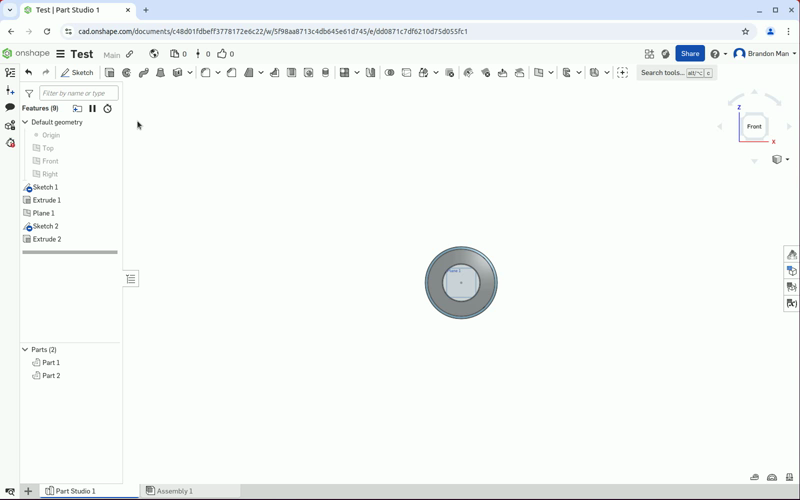
key(left, 2)
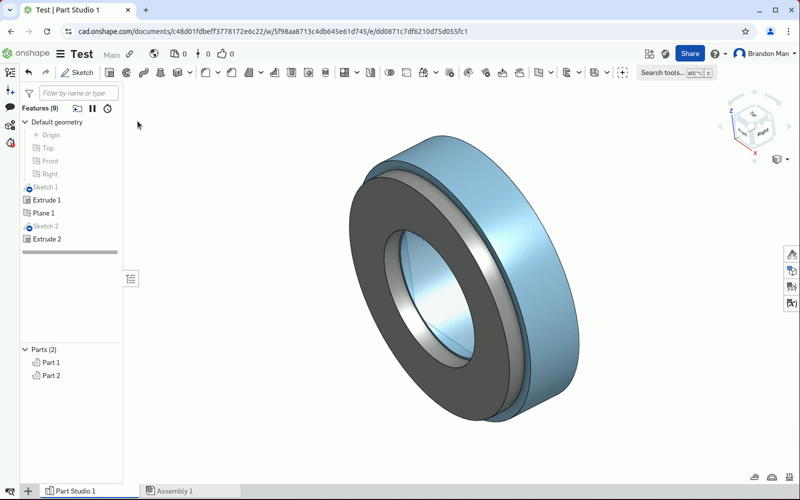
key(down, 2)
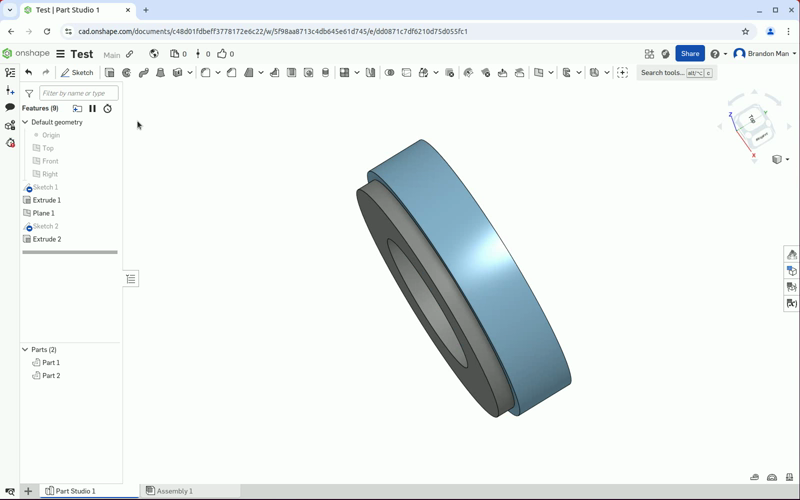
key(up, 2)
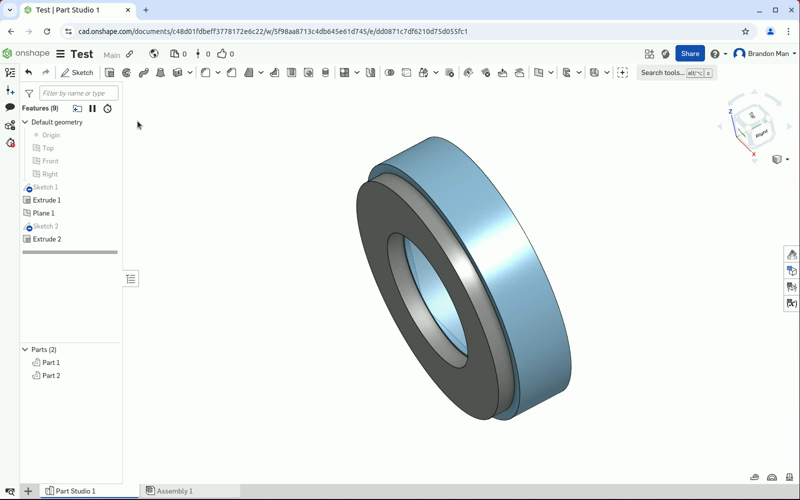
key(right, 2)
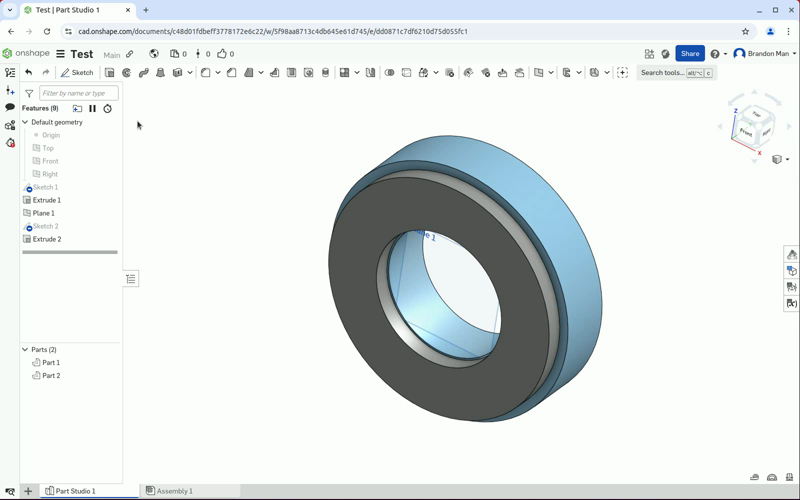
mouse_move(73, 189)
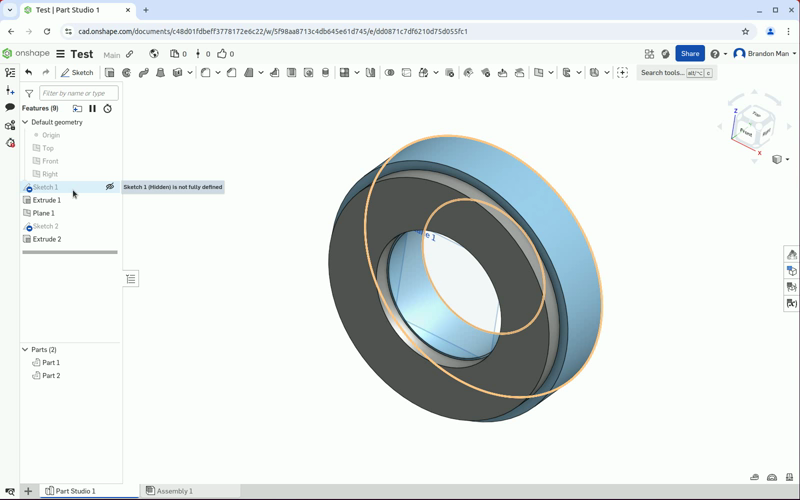
click(73, 189)